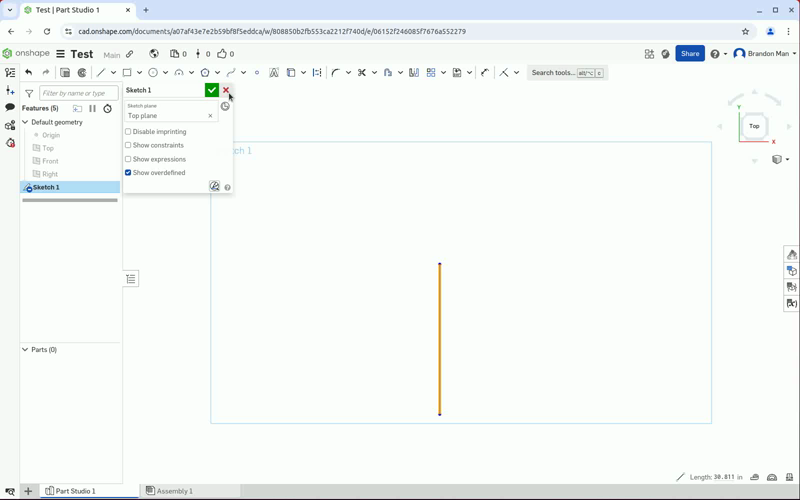
key(shift+h)
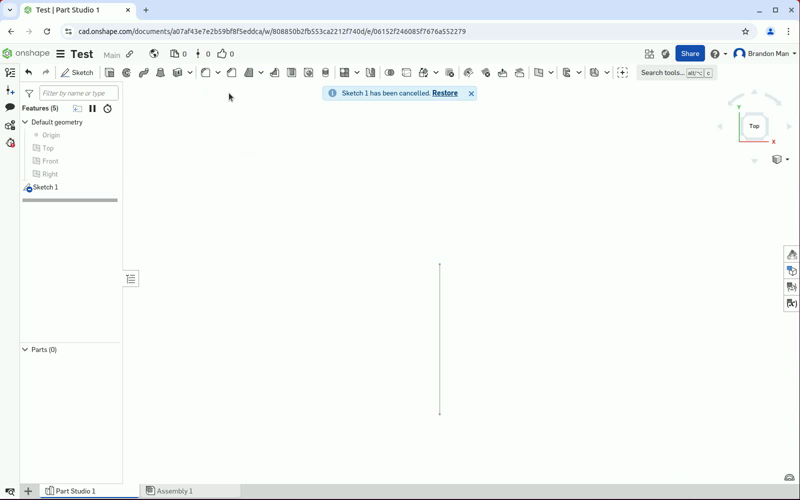
key(shift+s)
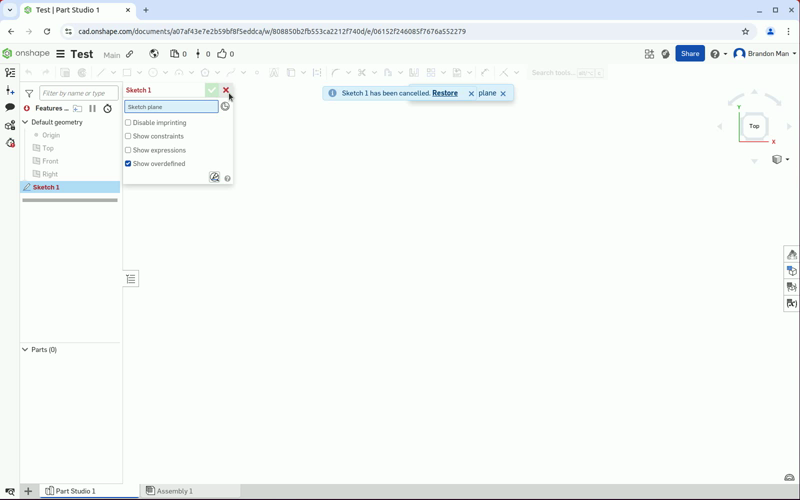
mouse_move(73, 150)
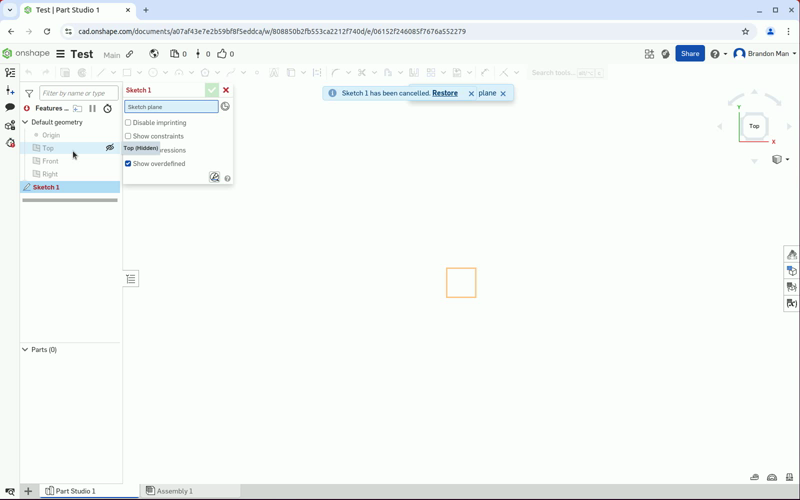
click(73, 150)
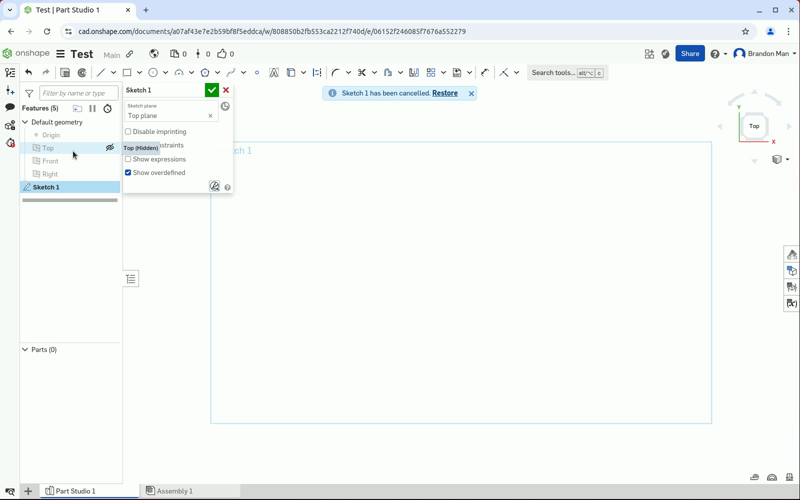
mouse_move(73, 352)
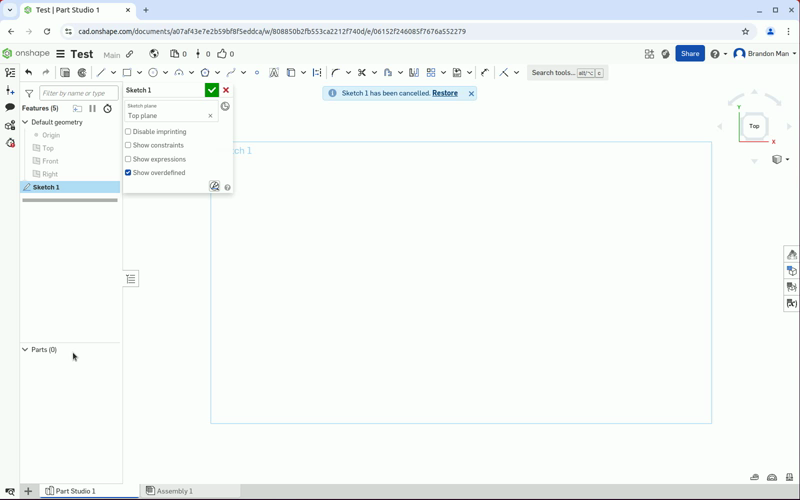
key(y)
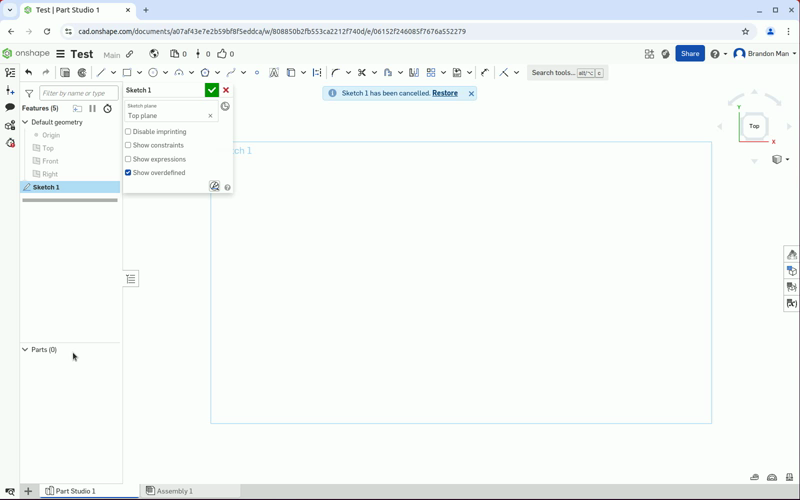
key(c)
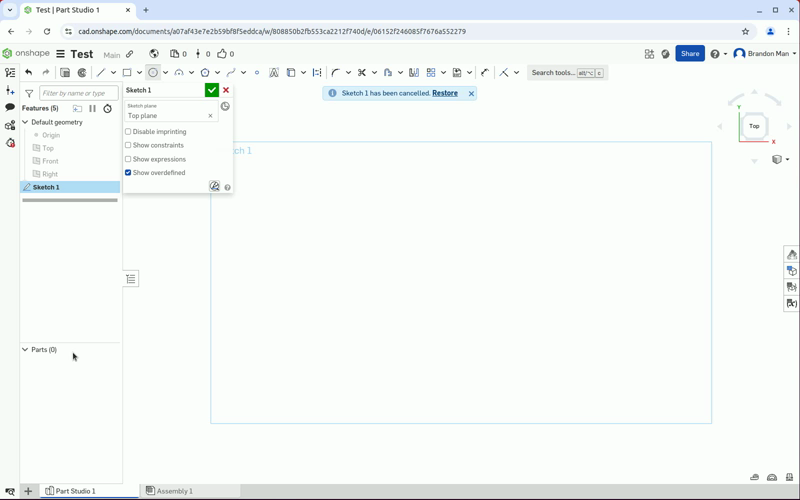
key_down(shift)
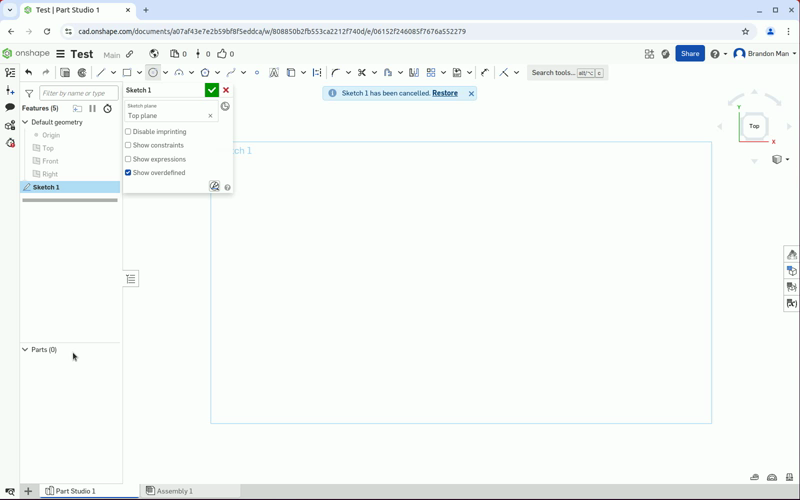
mouse_move(461, 282)
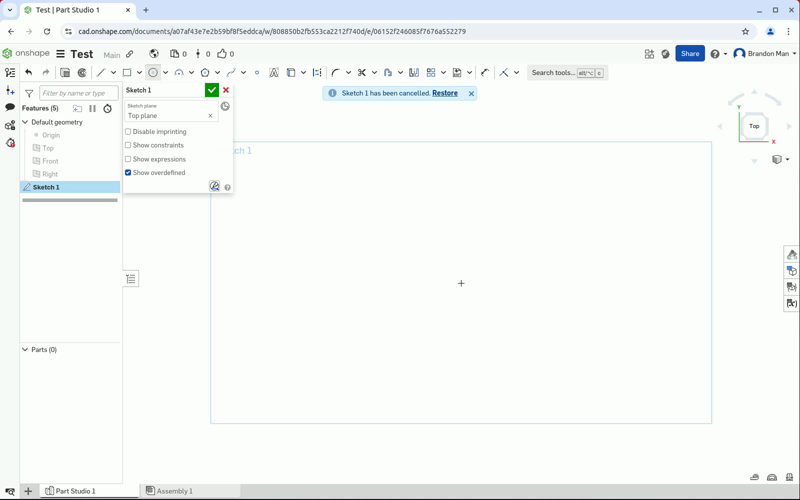
click(461, 282)
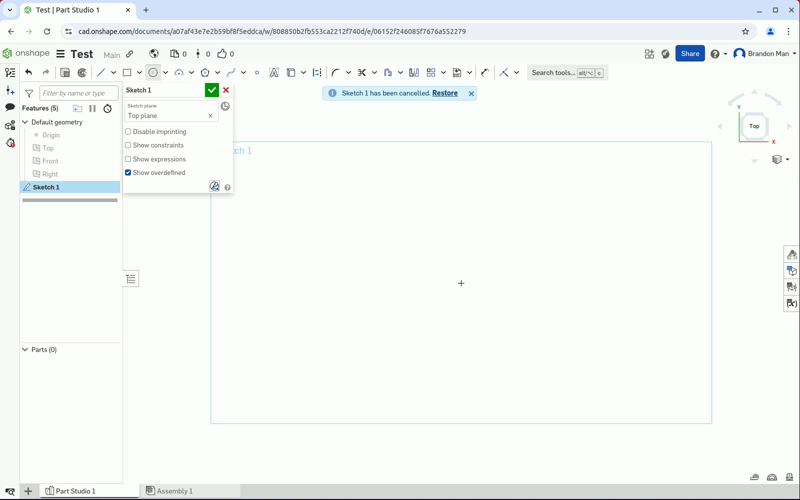
key_up(shift)
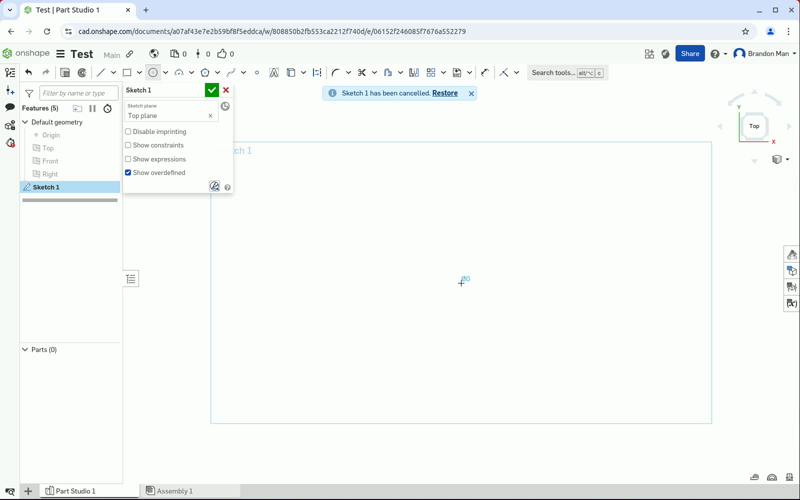
mouse_move(572, 282)
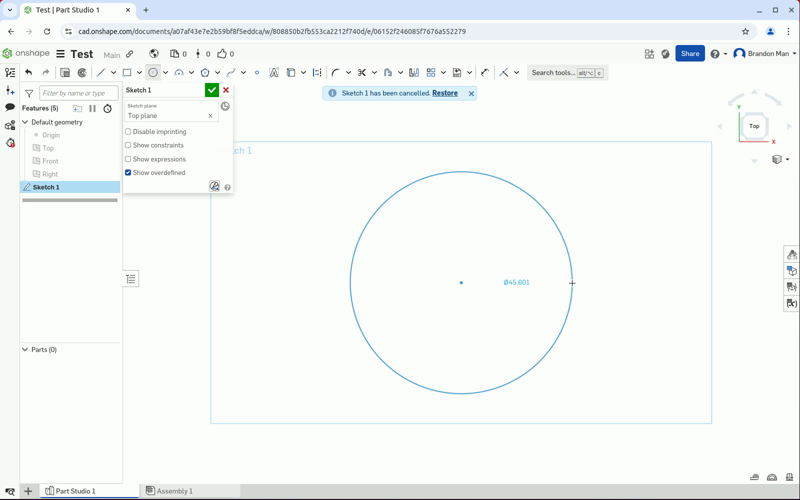
click(572, 282)
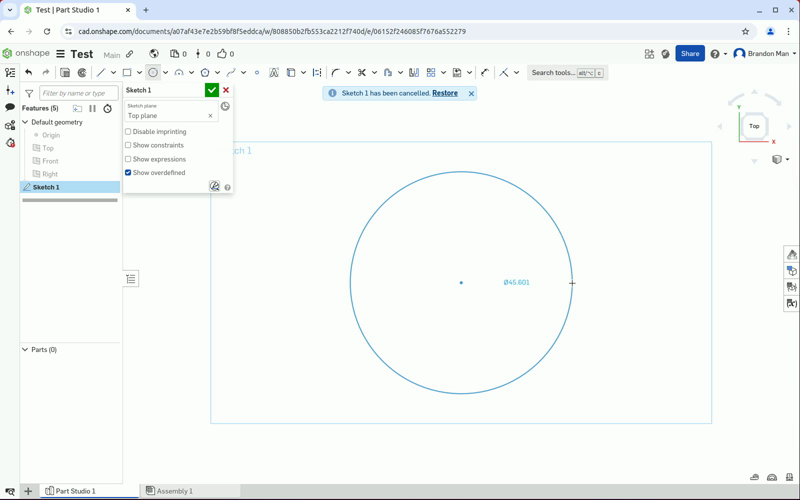
key(esc)
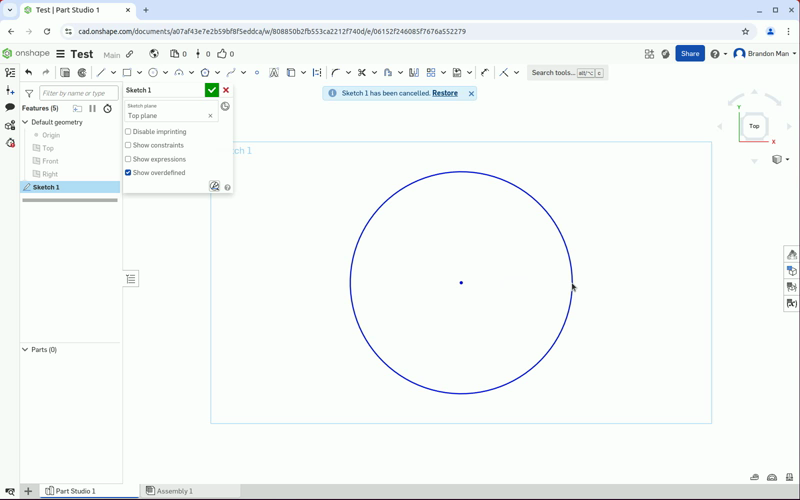
key(c)
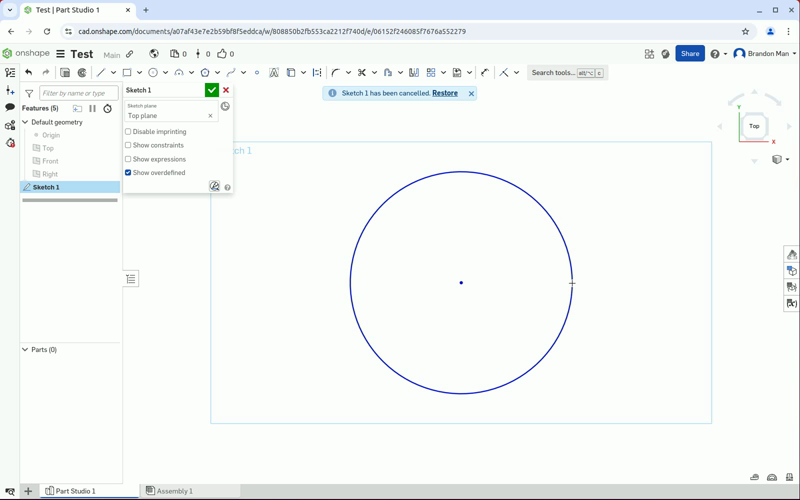
key_down(shift)
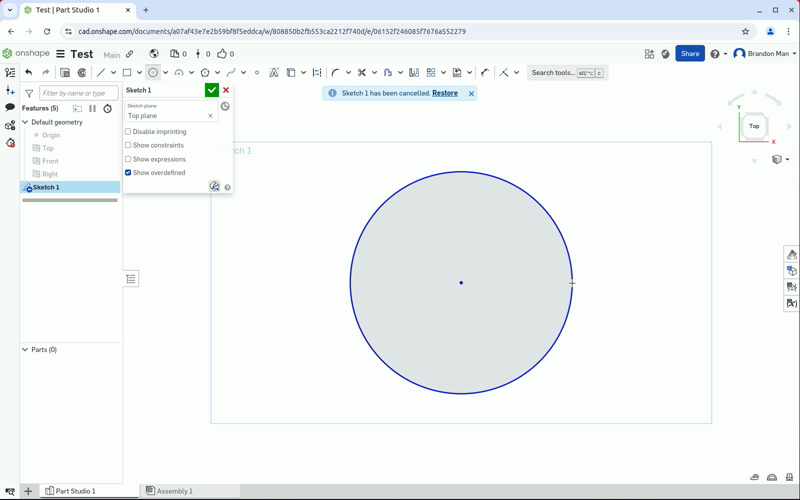
mouse_move(461, 282)
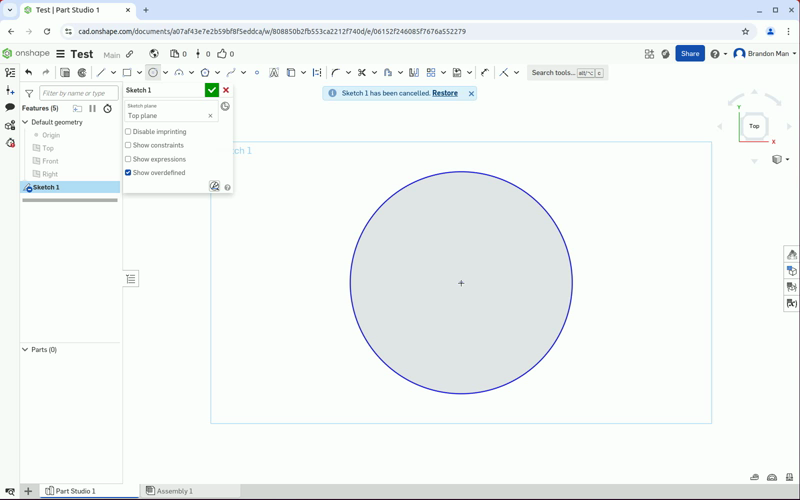
click(461, 282)
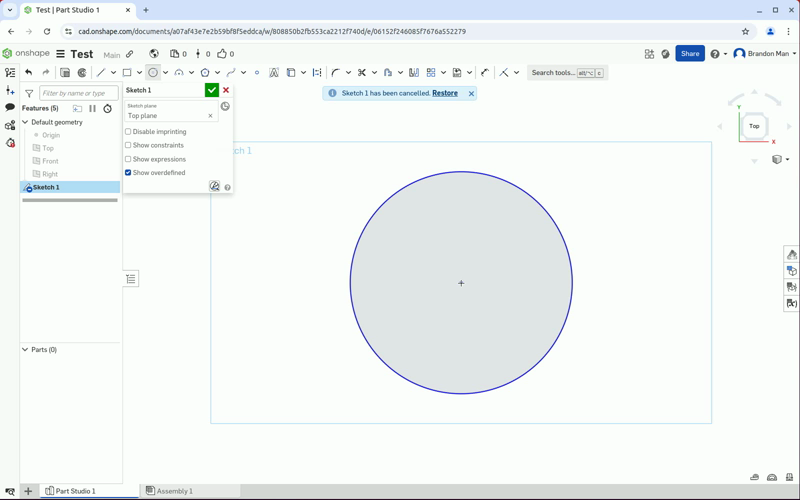
key_up(shift)
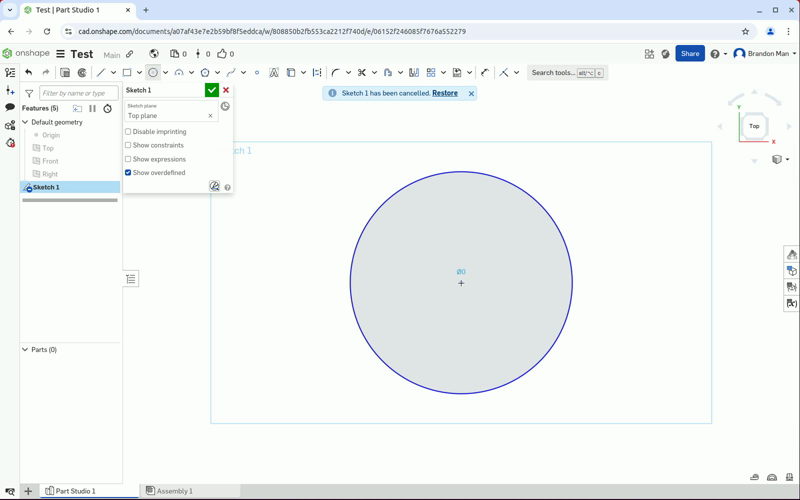
mouse_move(466, 282)
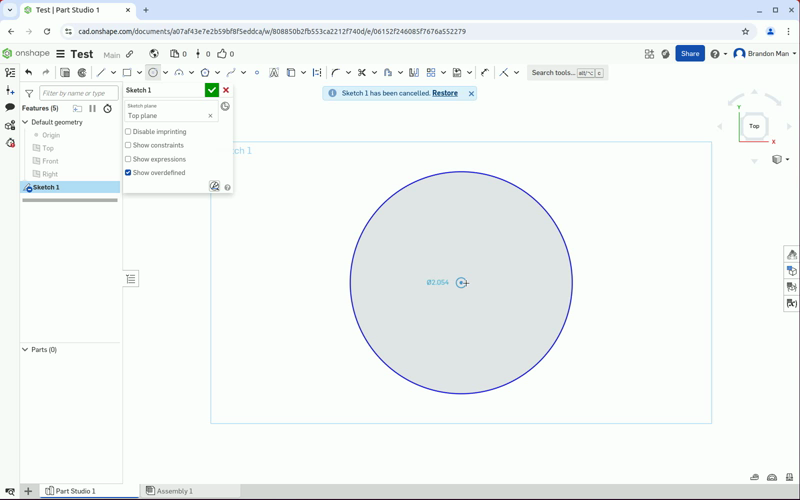
click(466, 282)
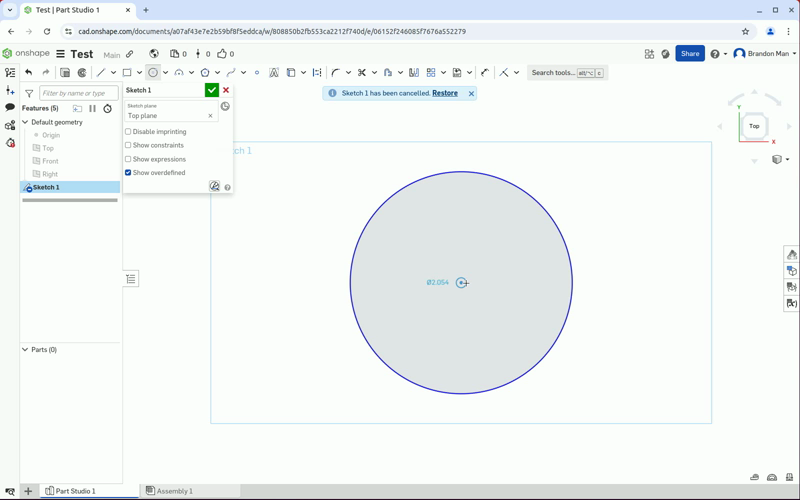
key(esc)
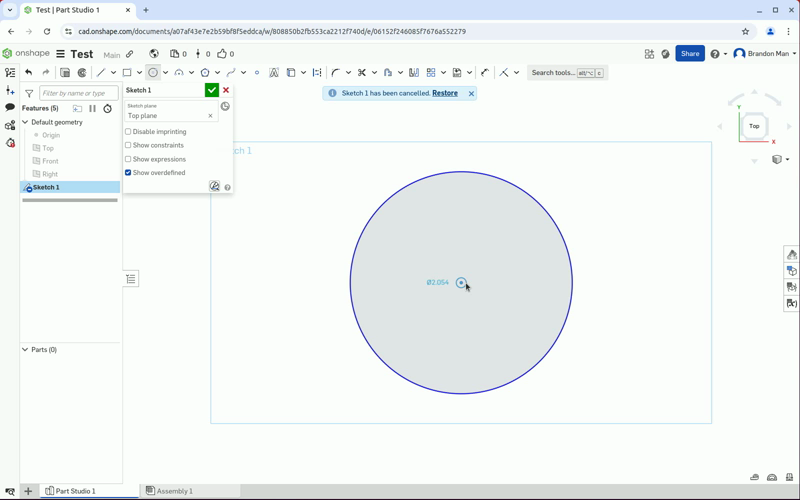
mouse_move(534, 250)
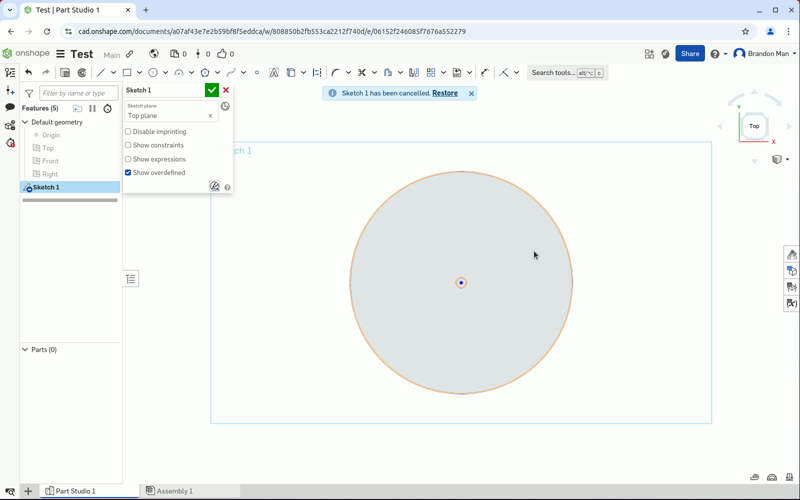
click(534, 250)
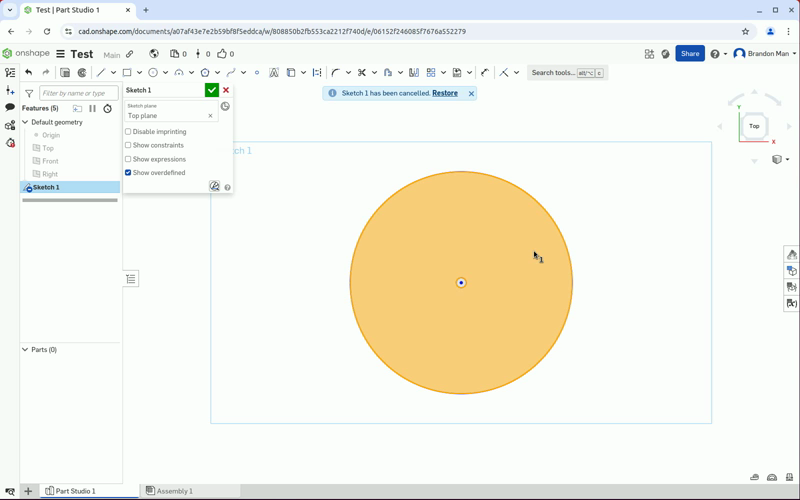
mouse_move(73, 352)
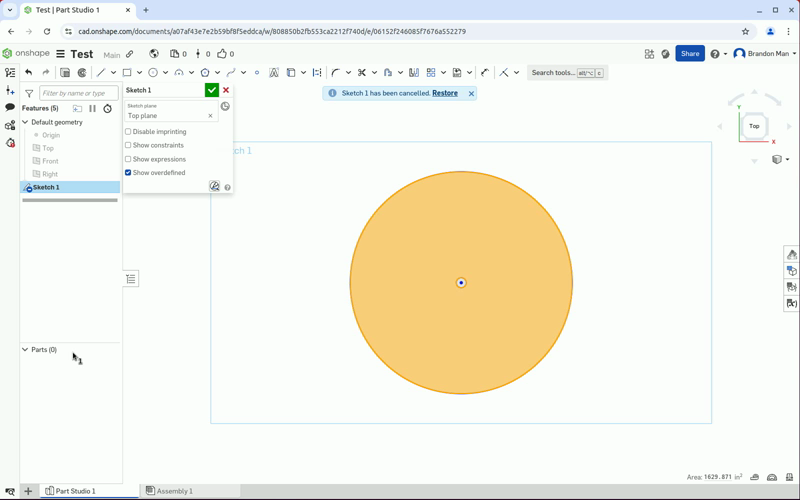
key(shift+y)
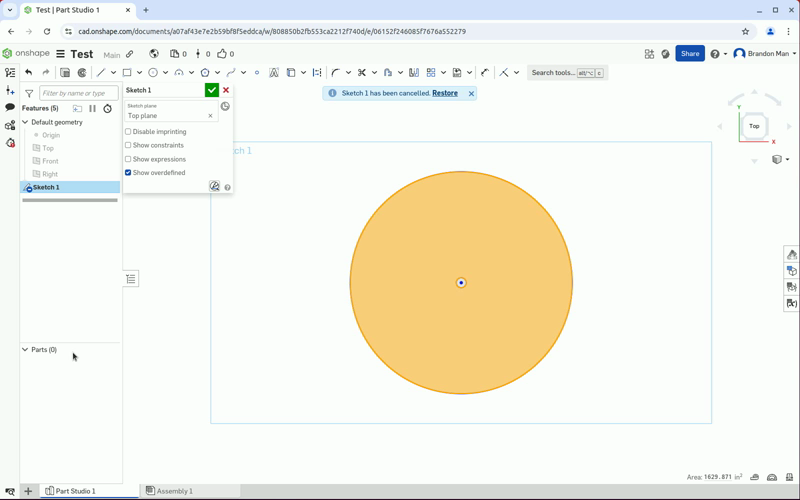
key(shift+e)
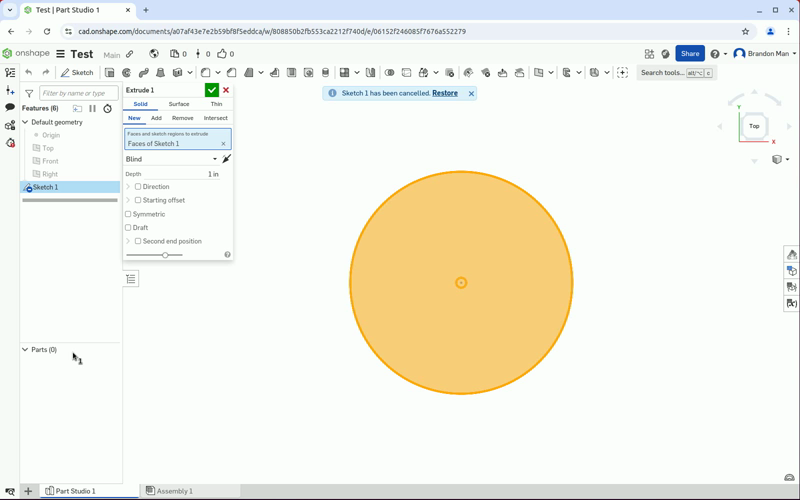
mouse_move(143, 106)
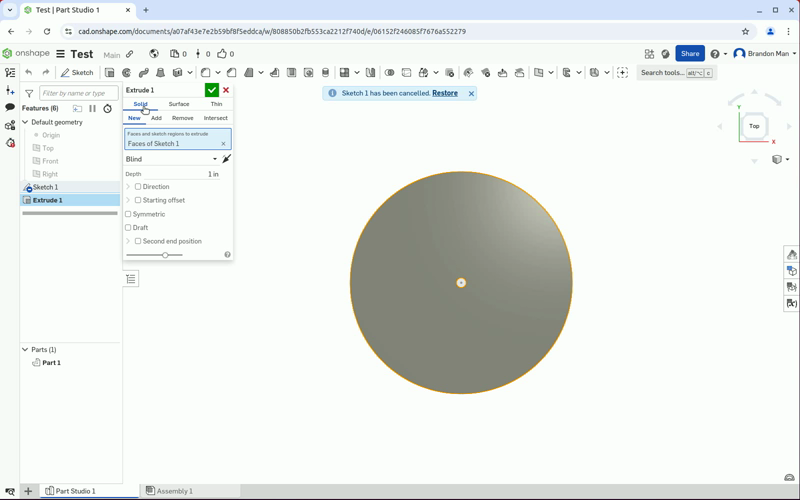
click(143, 106)
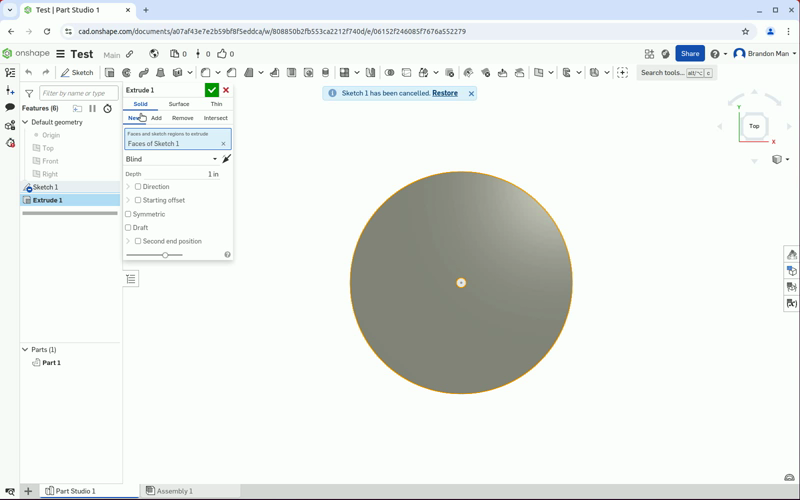
mouse_move(137, 120)
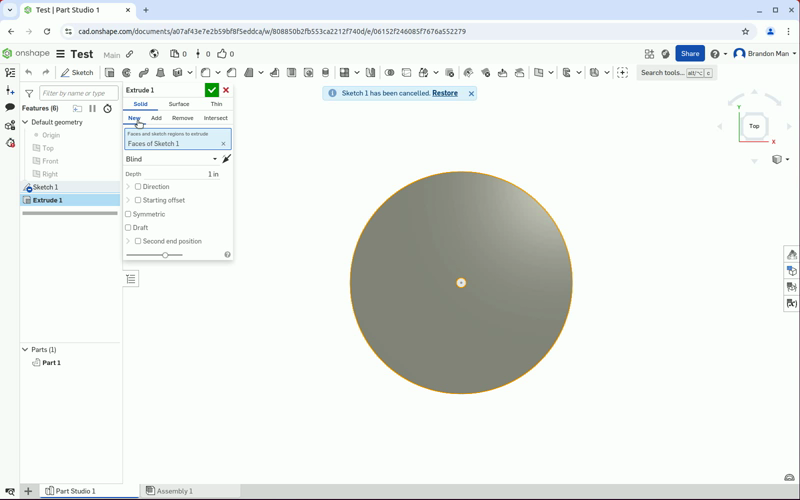
click(137, 120)
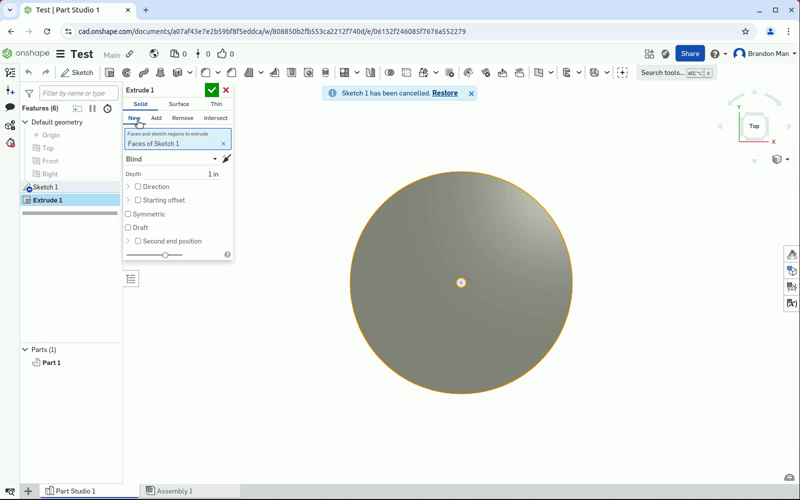
key(tab, 4)
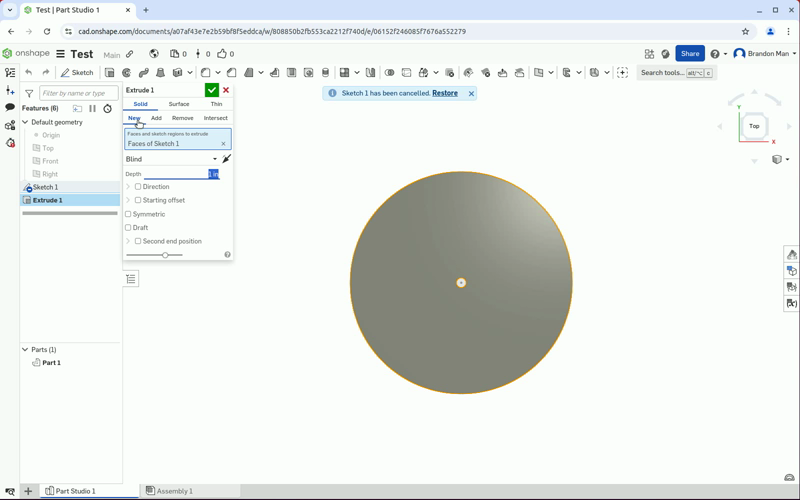
text(5.777)
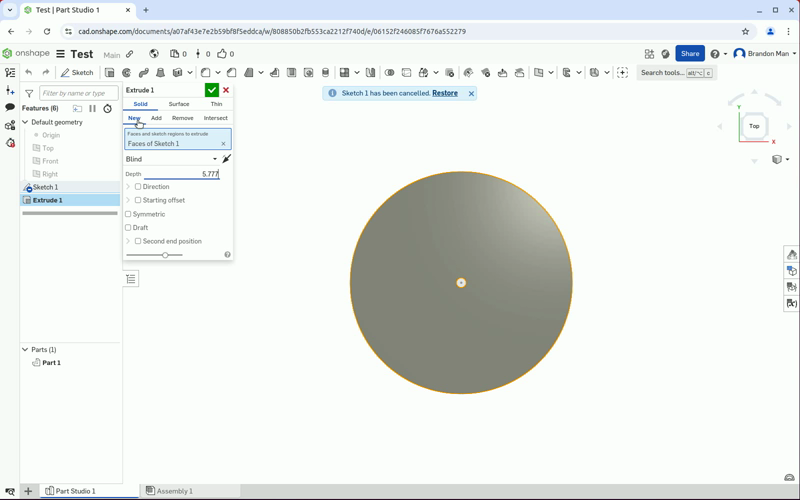
key(enter)
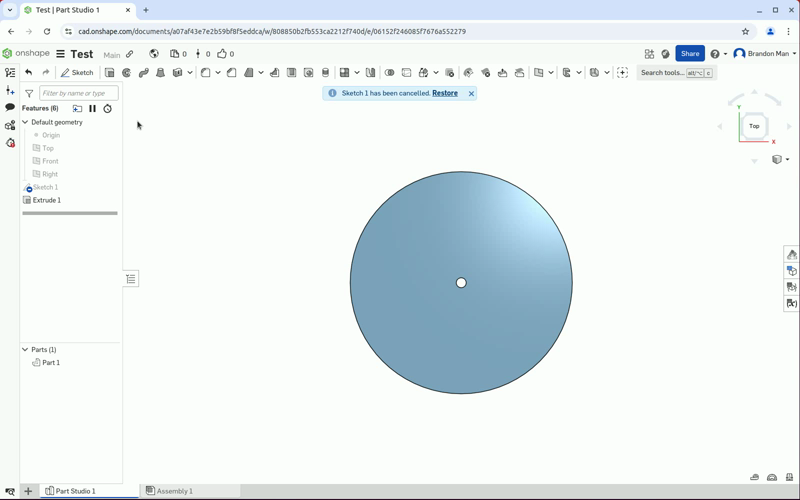
key(shift+h)
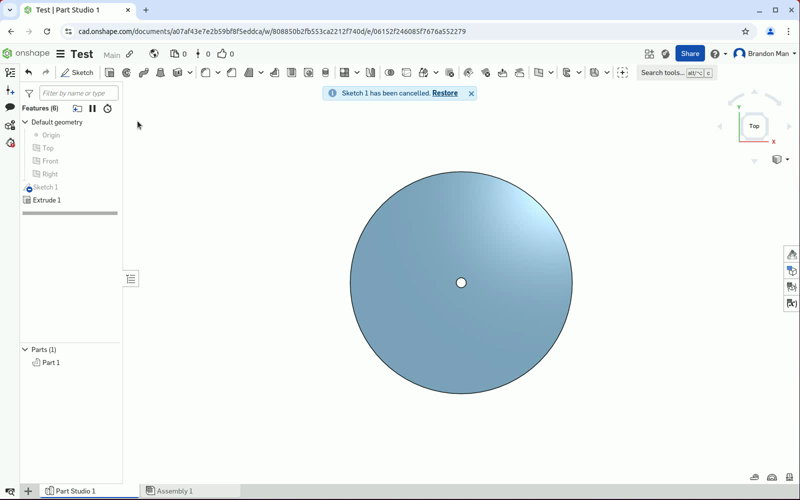
key(shift+h)
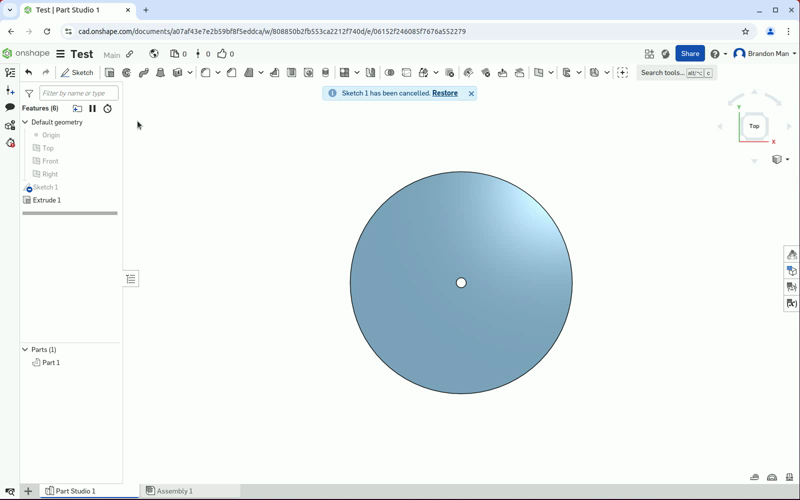
mouse_move(73, 189)
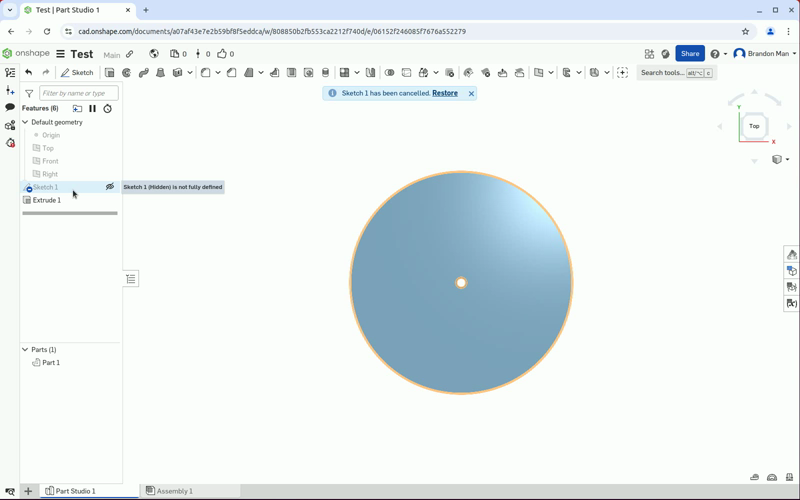
click(73, 189)
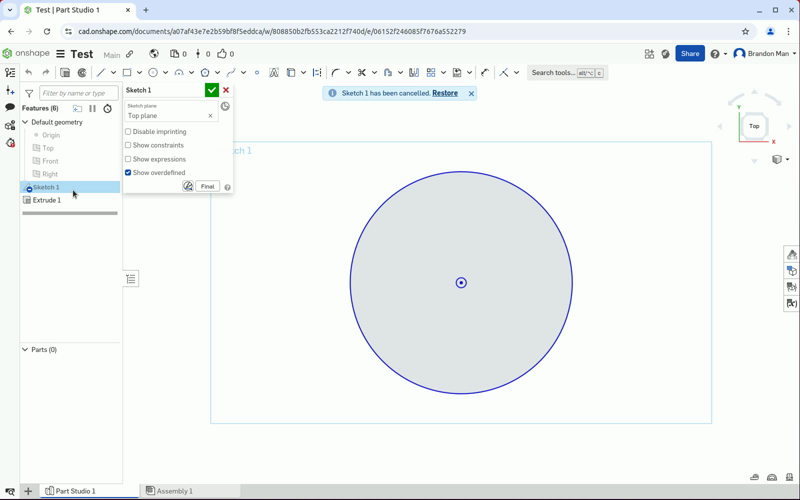
mouse_move(229, 92)
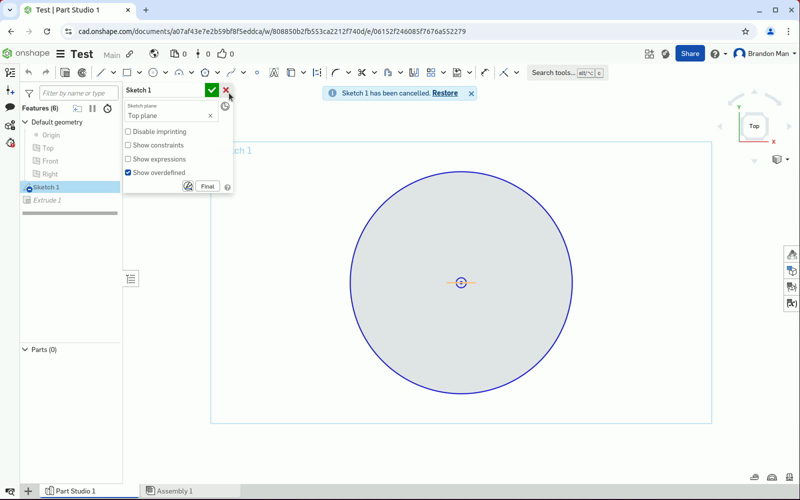
click(229, 92)
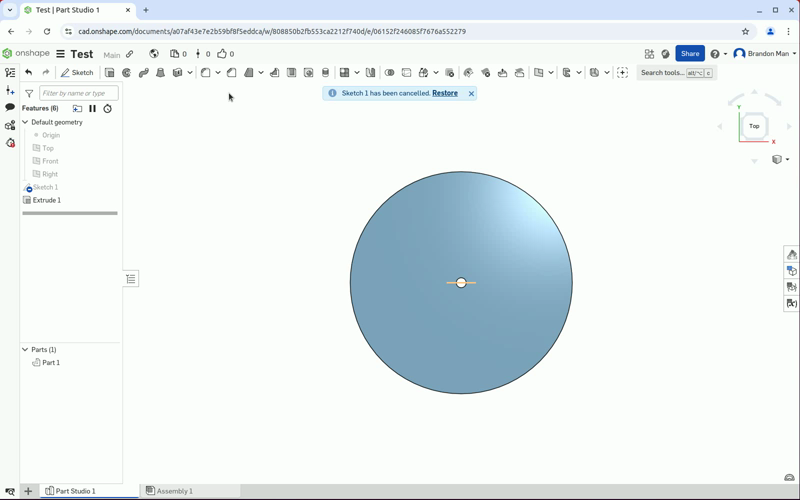
mouse_move(541, 75)
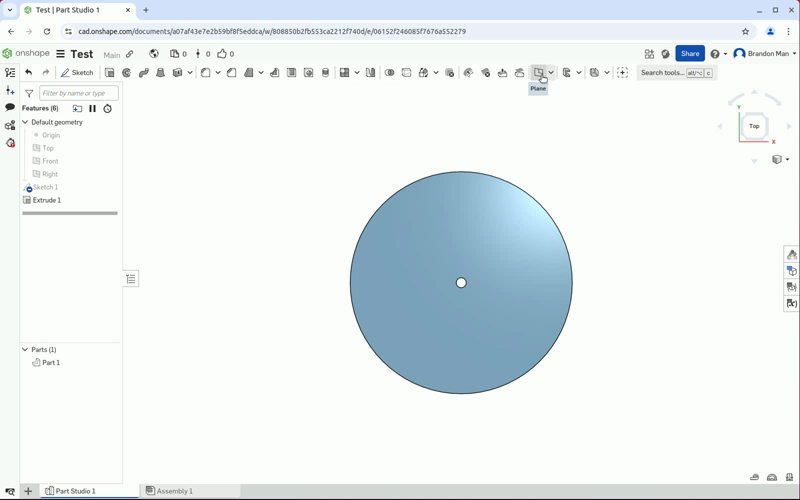
click(541, 75)
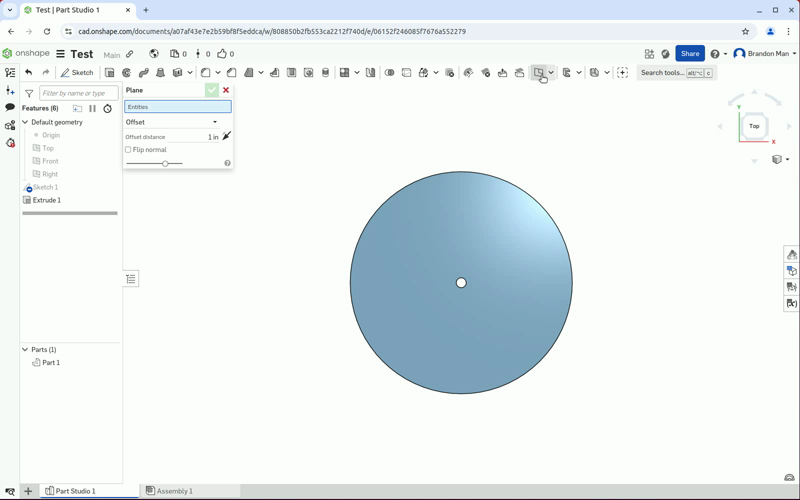
mouse_move(73, 150)
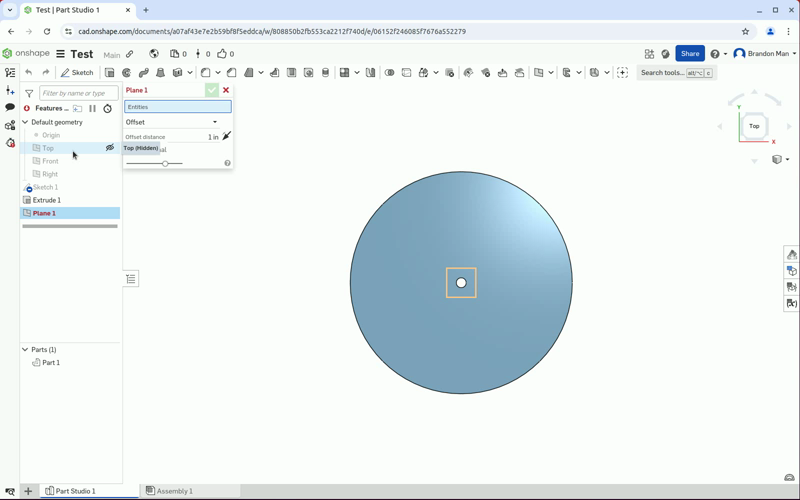
click(73, 150)
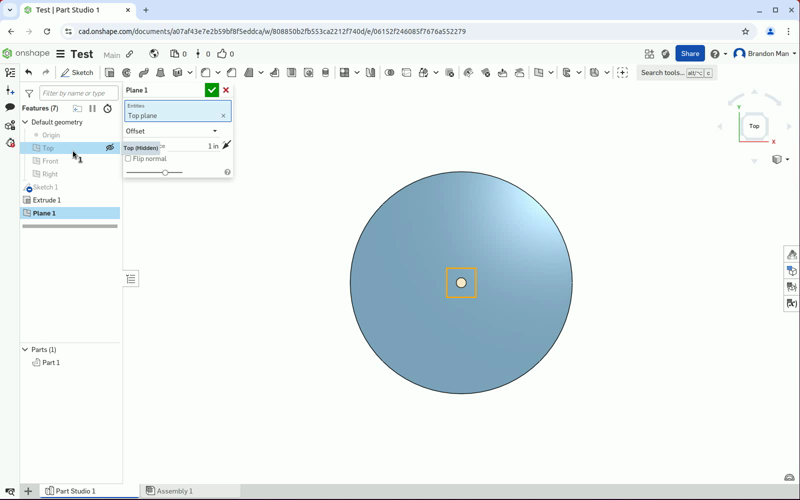
key(tab, 2)
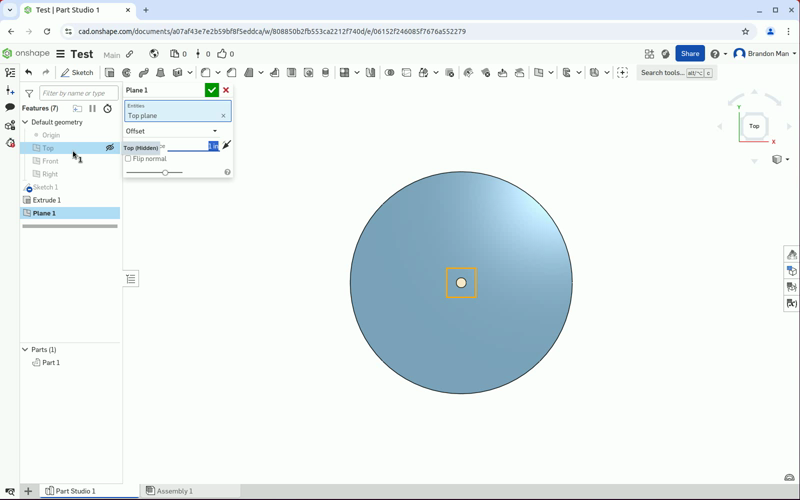
text(5.792)
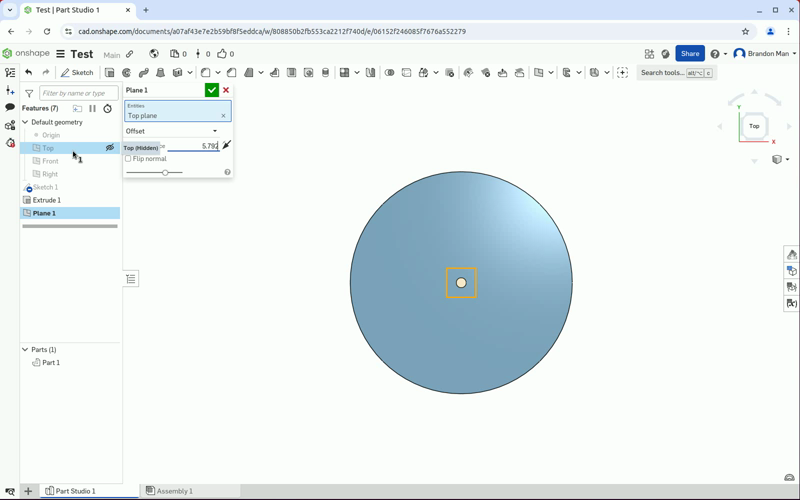
key(enter, 2)
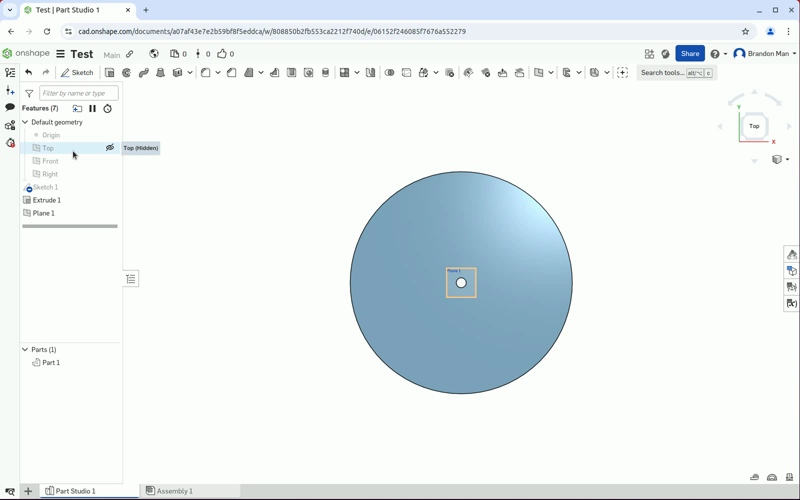
key(shift+s)
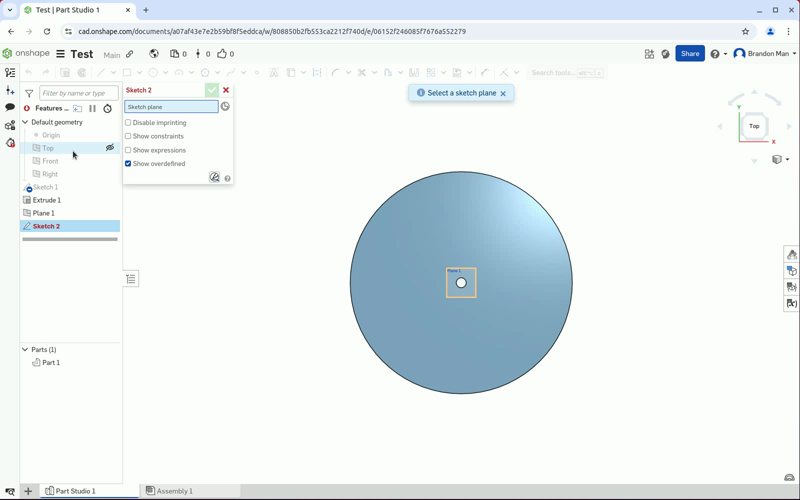
mouse_move(73, 215)
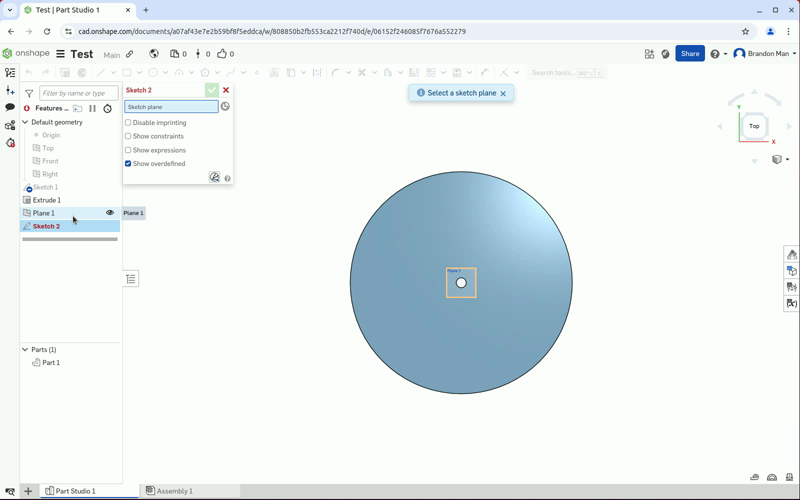
click(73, 215)
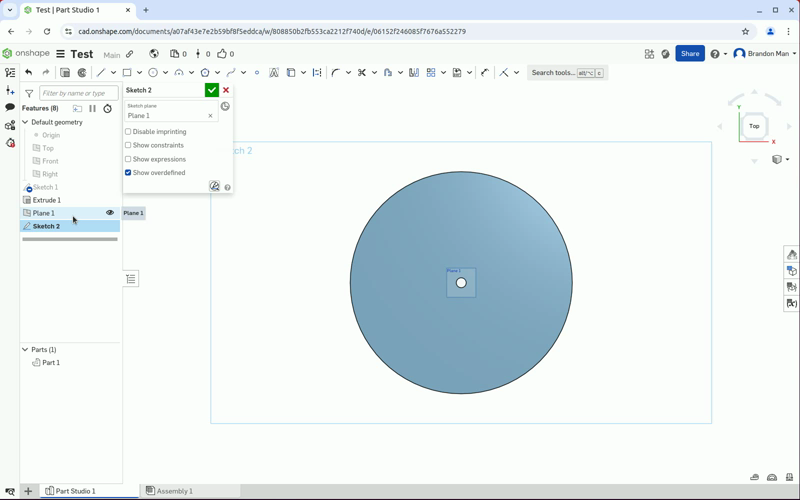
mouse_move(73, 352)
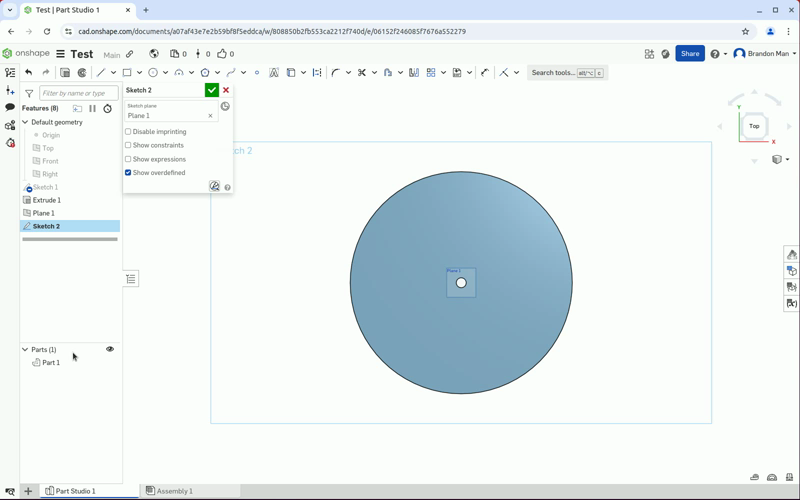
key(y)
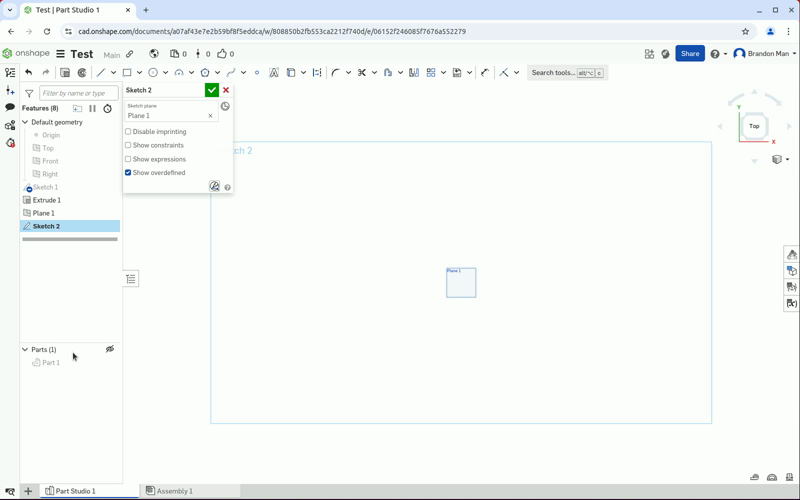
key(c)
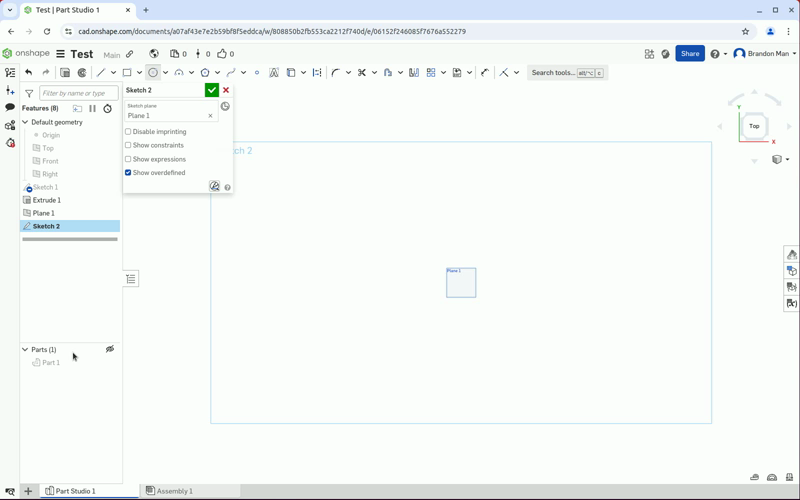
key_down(shift)
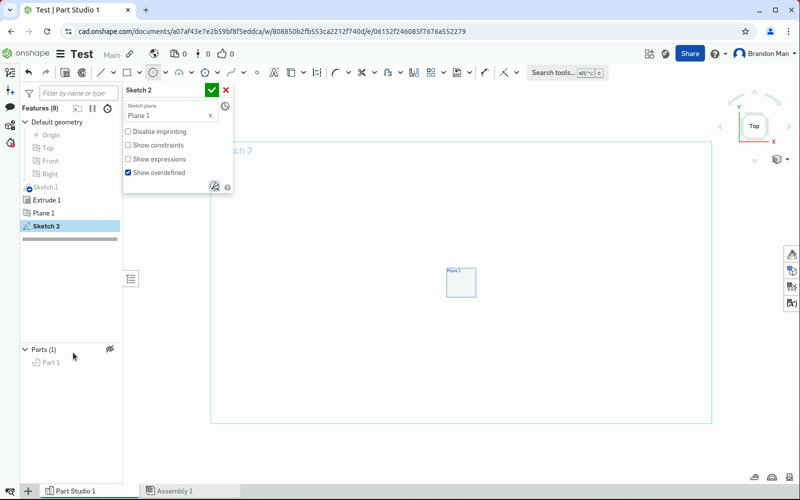
mouse_move(461, 282)
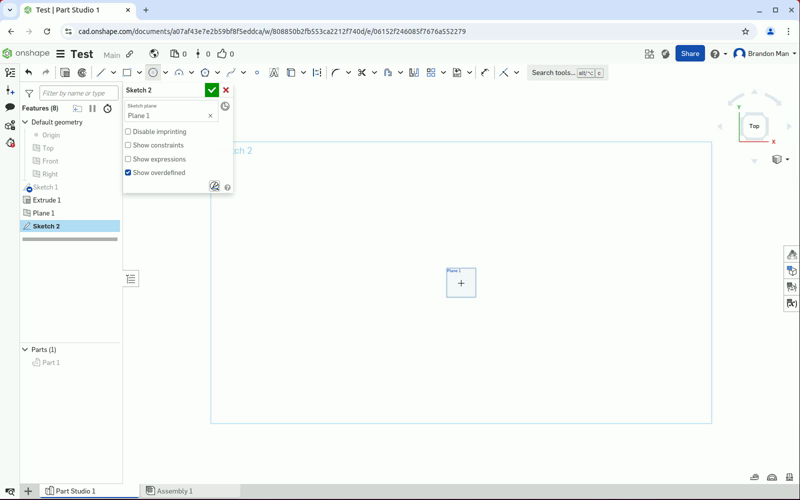
click(461, 282)
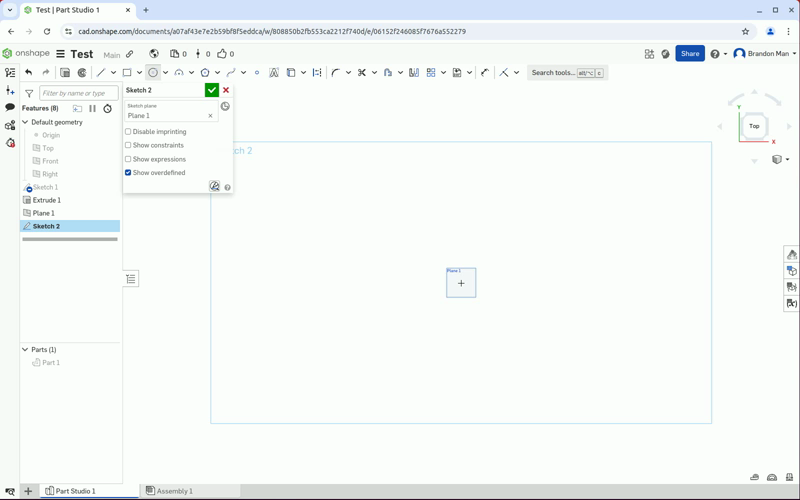
key_up(shift)
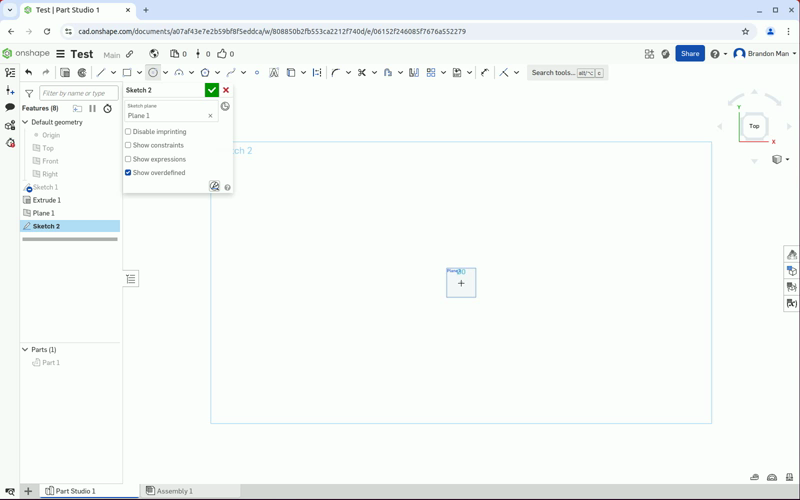
mouse_move(466, 282)
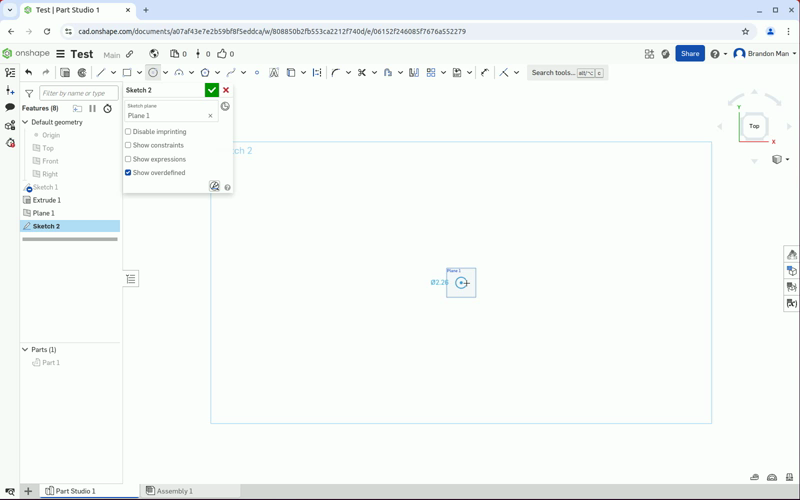
click(466, 282)
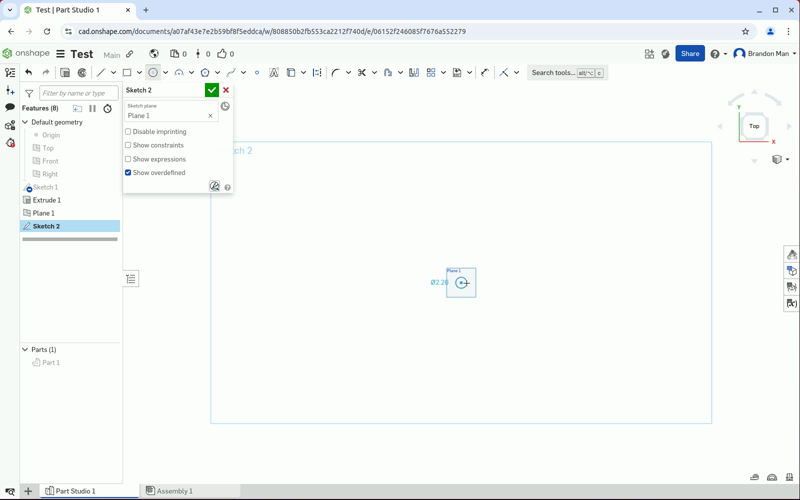
key(esc)
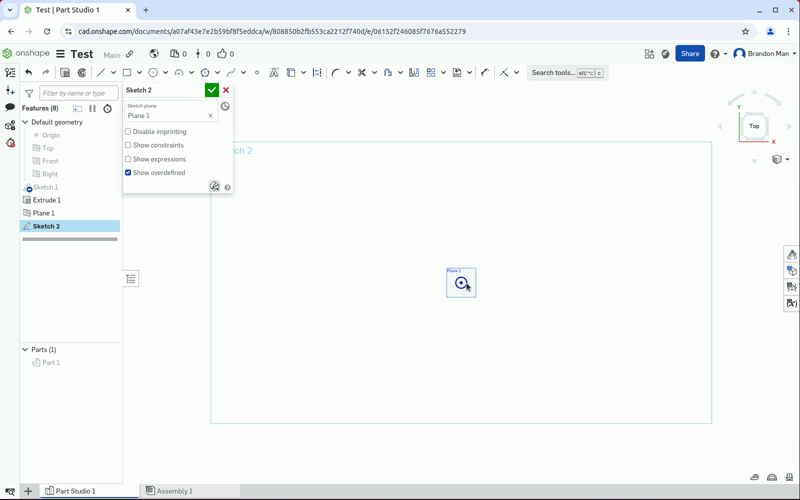
mouse_move(459, 283)
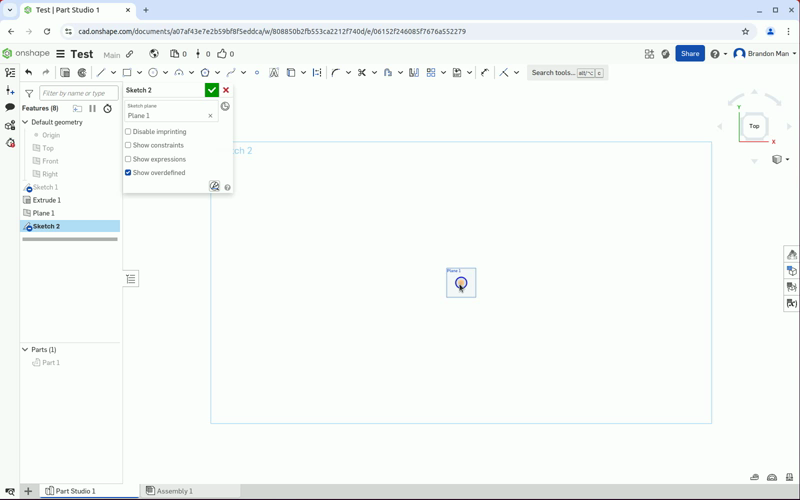
scroll(6)
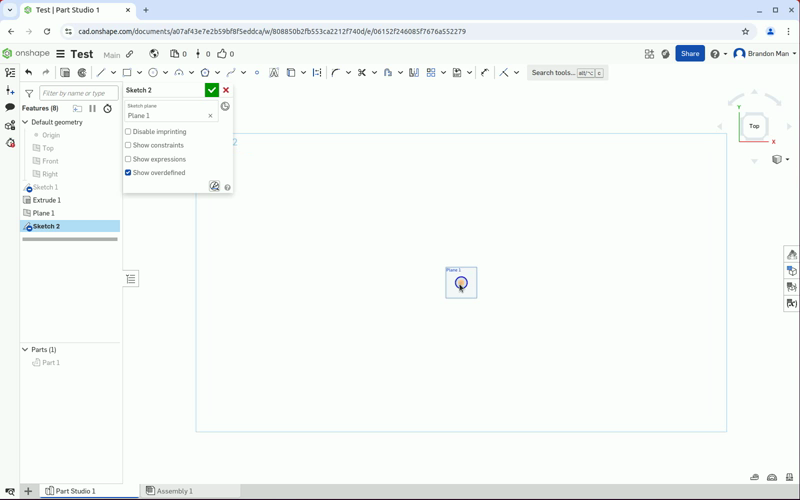
scroll(6)
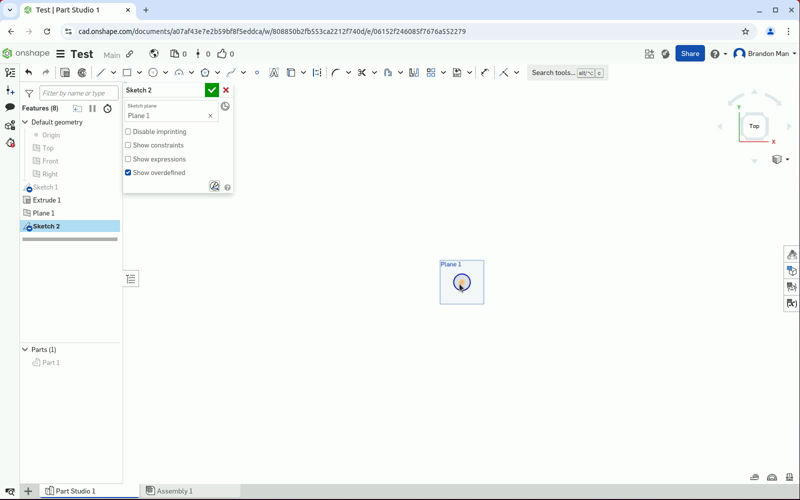
scroll(6)
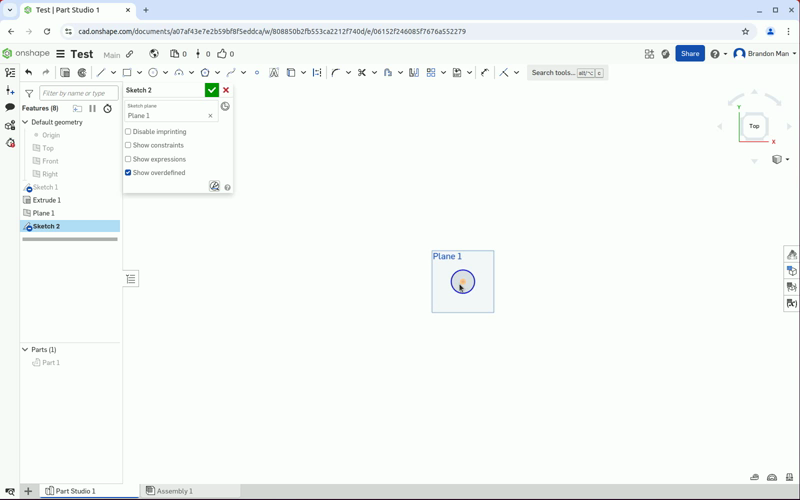
scroll(6)
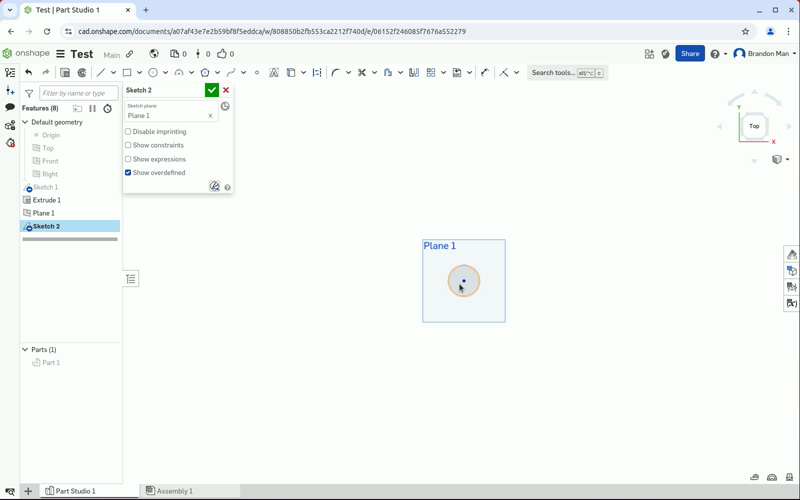
scroll(6)
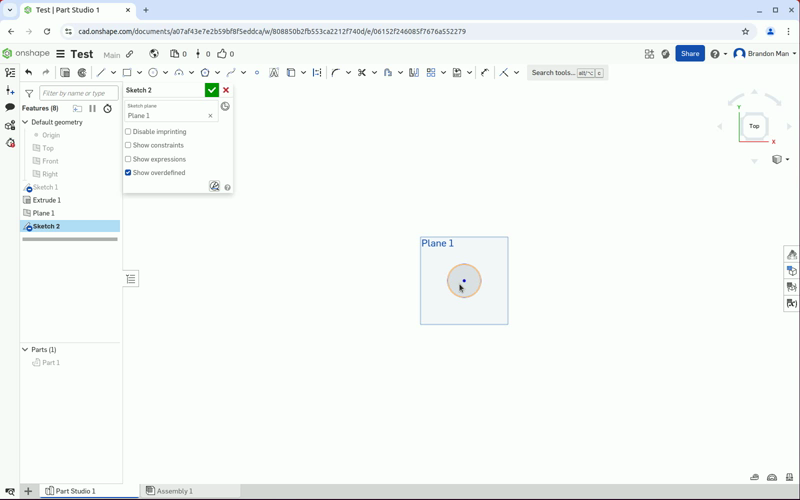
scroll(6)
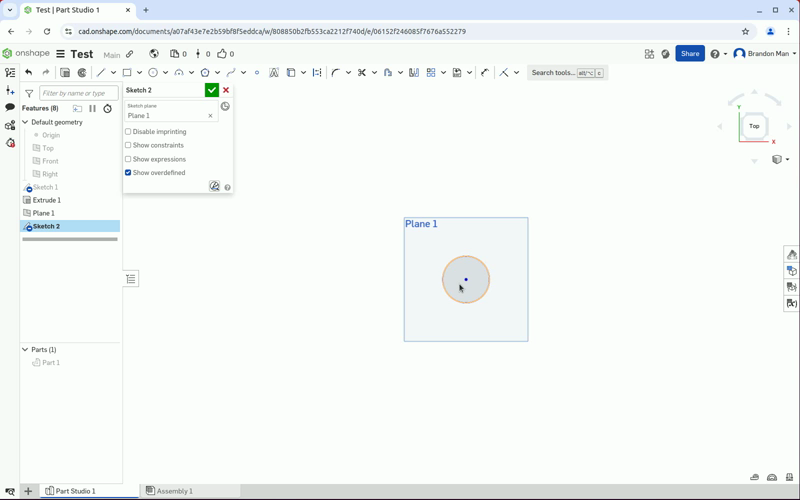
scroll(6)
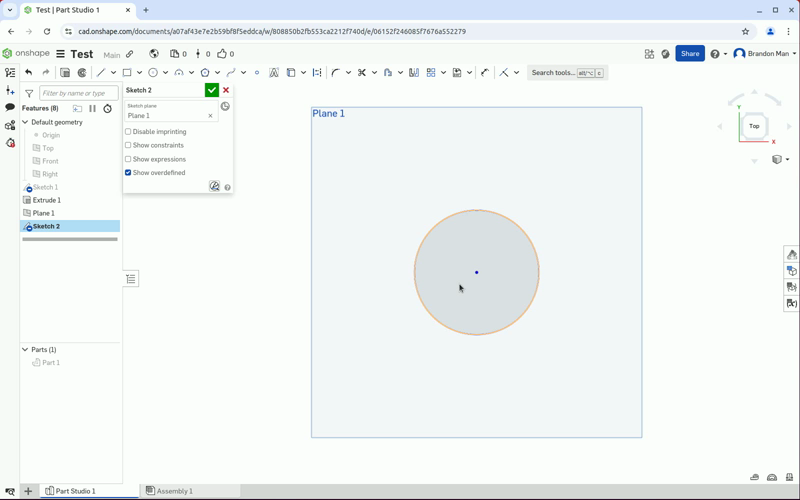
click(459, 283)
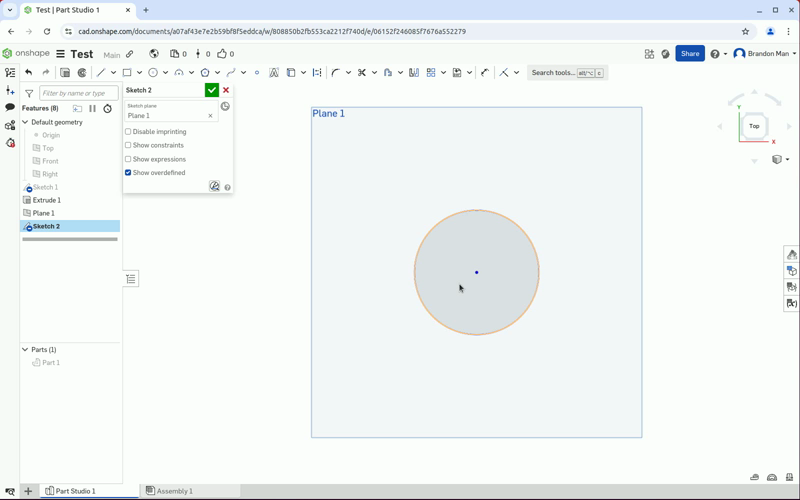
scroll(-6)
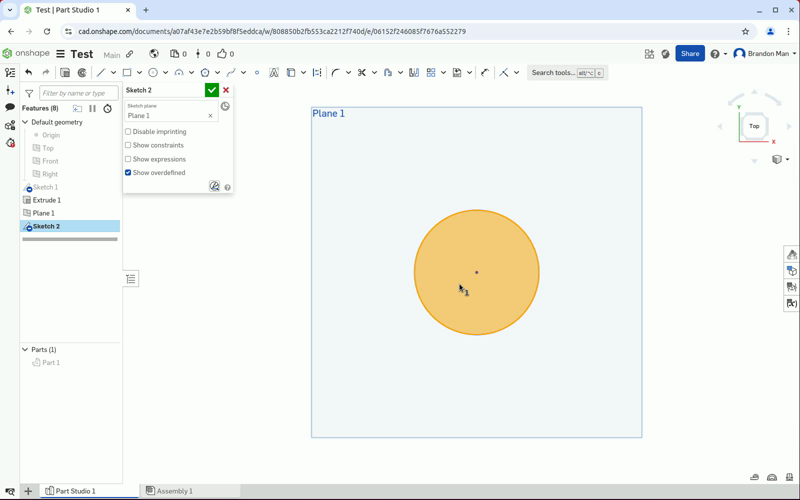
scroll(-6)
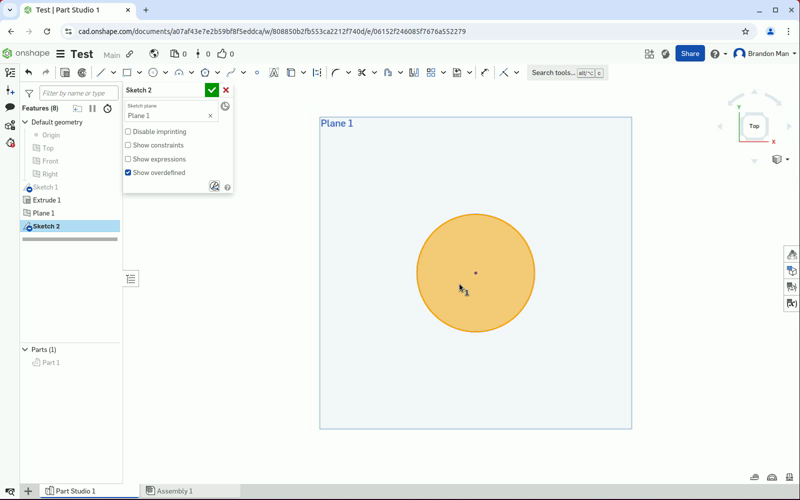
scroll(-6)
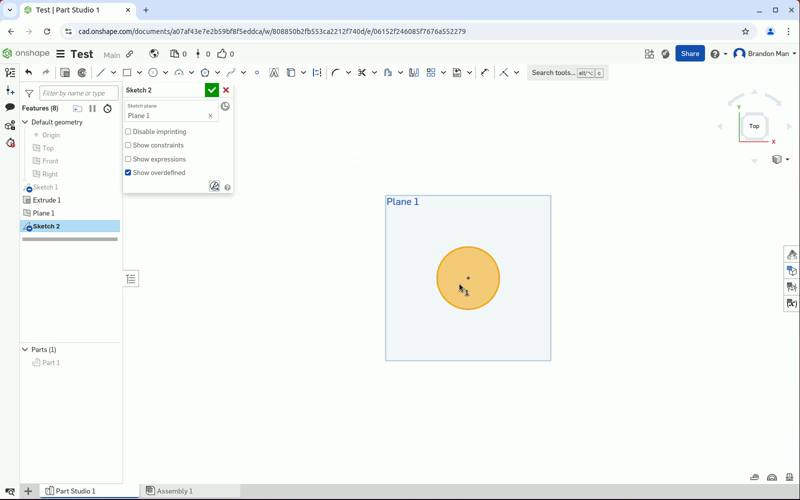
scroll(-6)
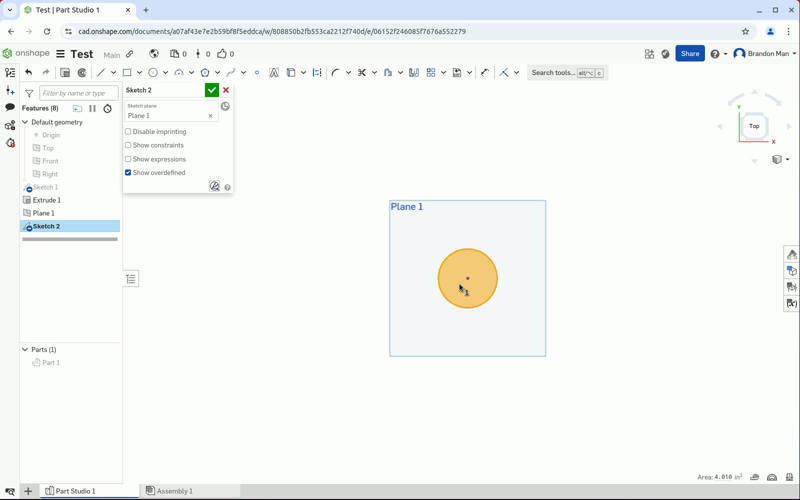
scroll(-6)
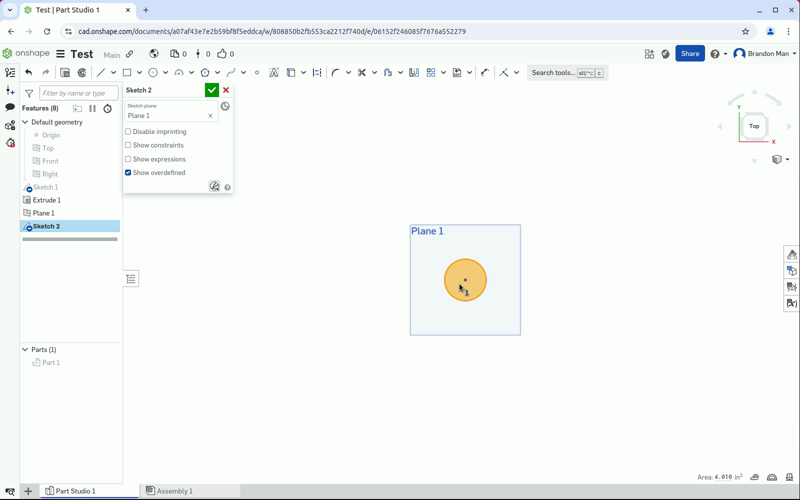
scroll(-6)
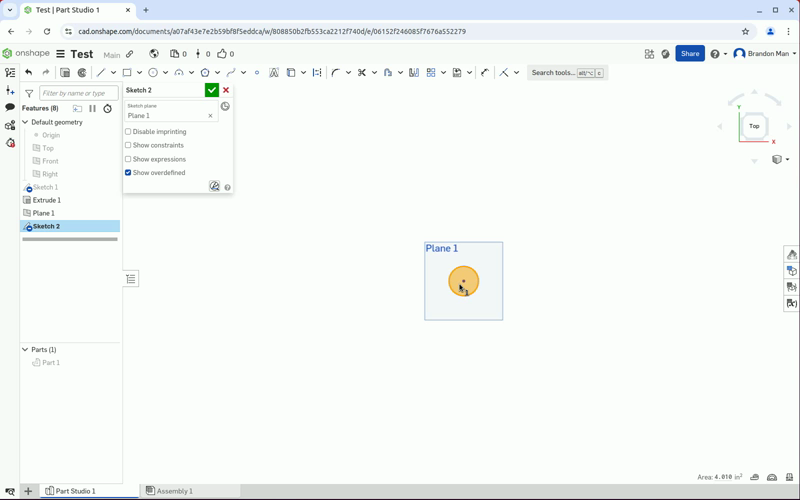
scroll(-6)
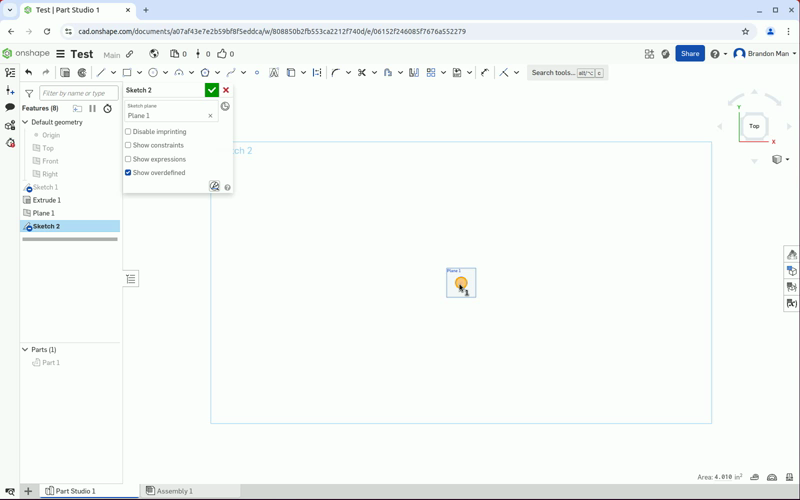
mouse_move(73, 352)
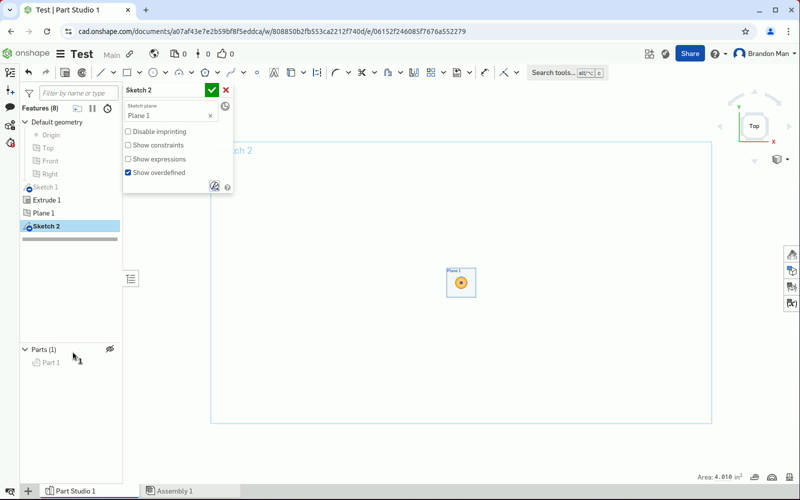
key(shift+y)
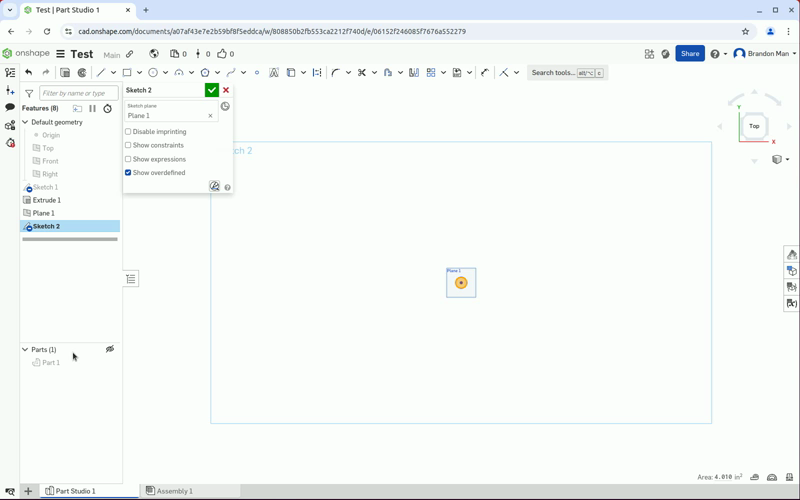
key(shift+e)
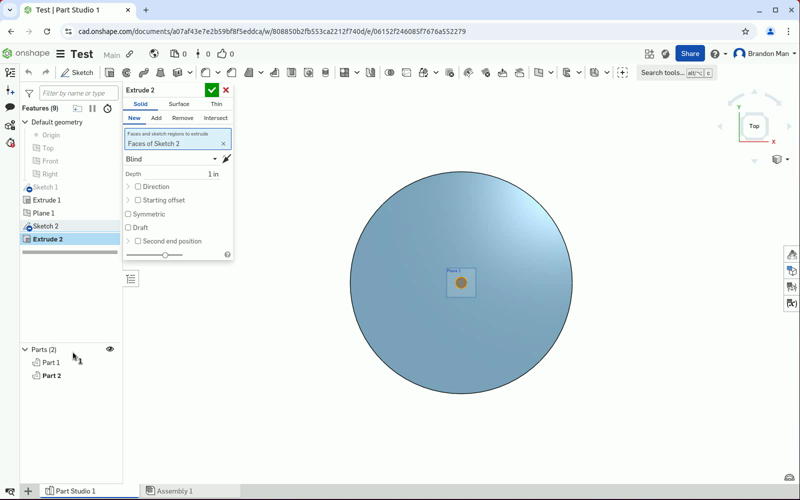
mouse_move(143, 106)
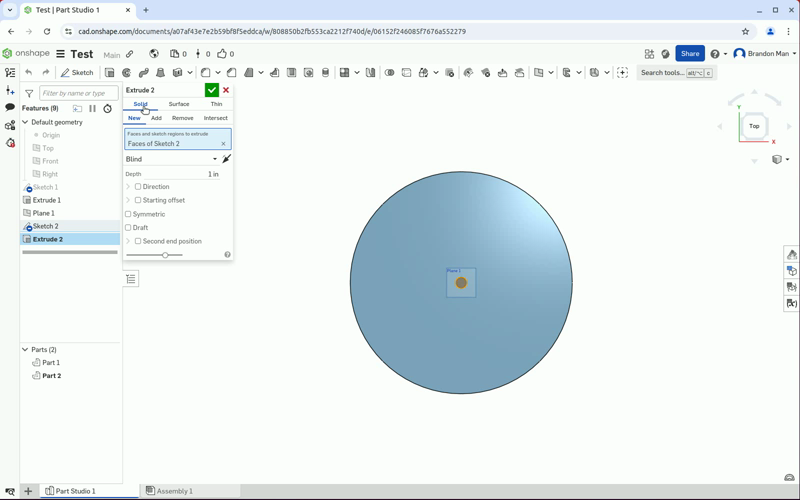
click(143, 106)
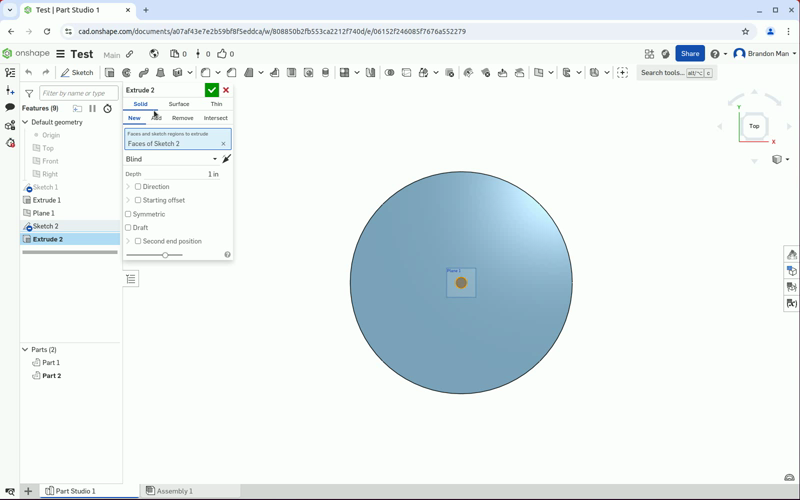
mouse_move(186, 120)
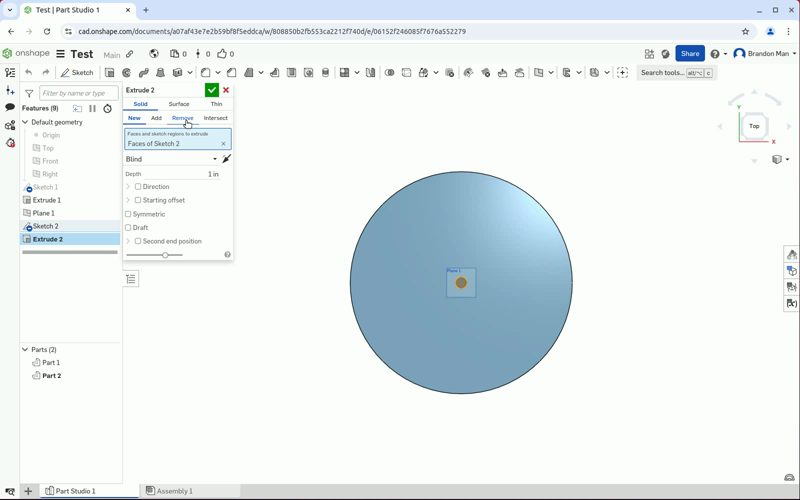
click(186, 120)
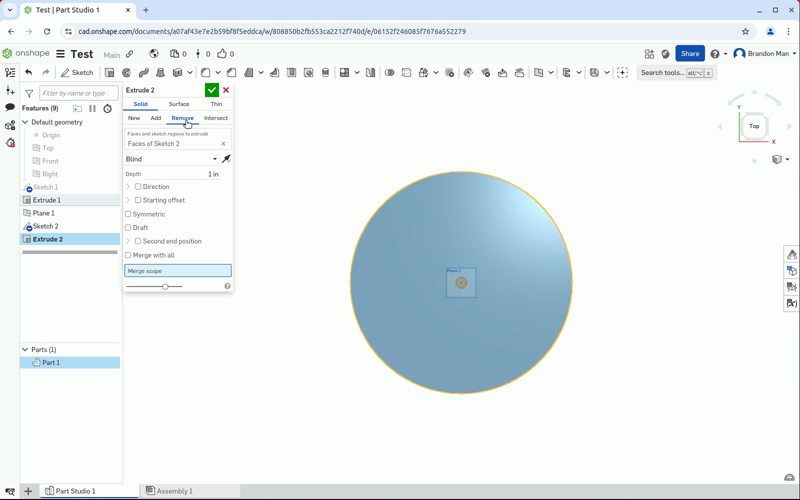
key(tab, 4)
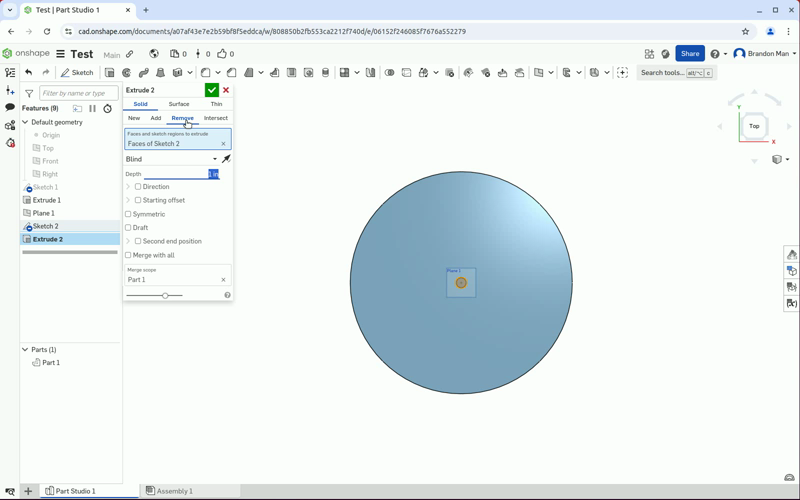
text(1.926)
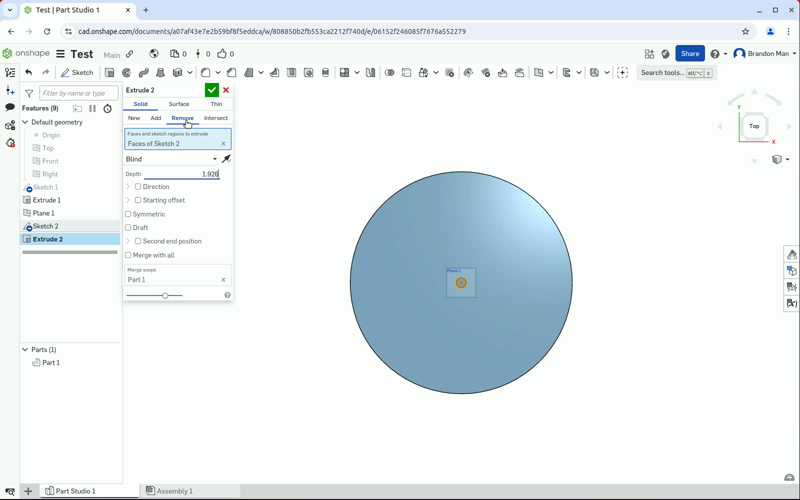
key(tab, 6)
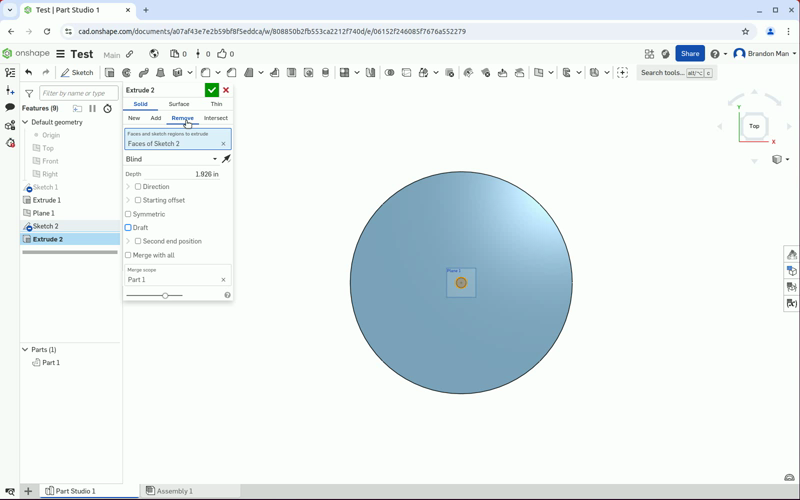
key(space)
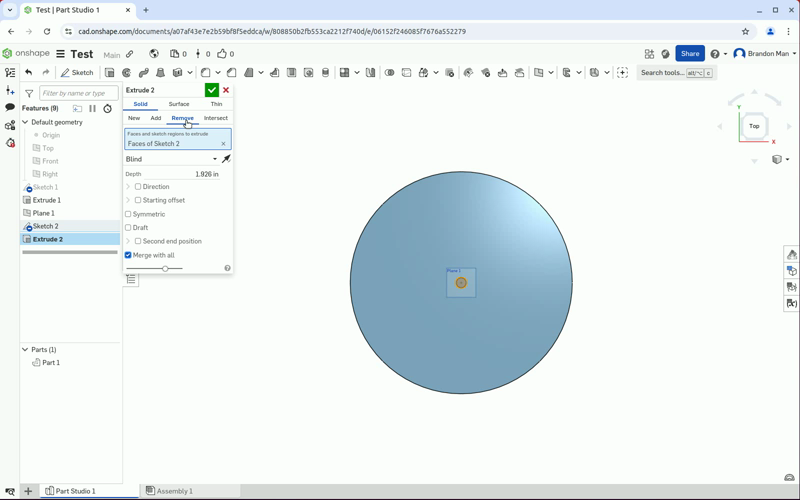
key(enter)
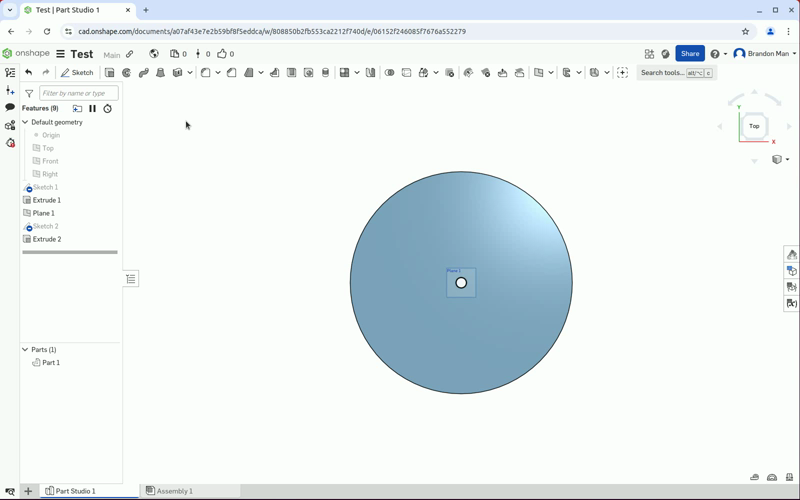
key(shift+h)
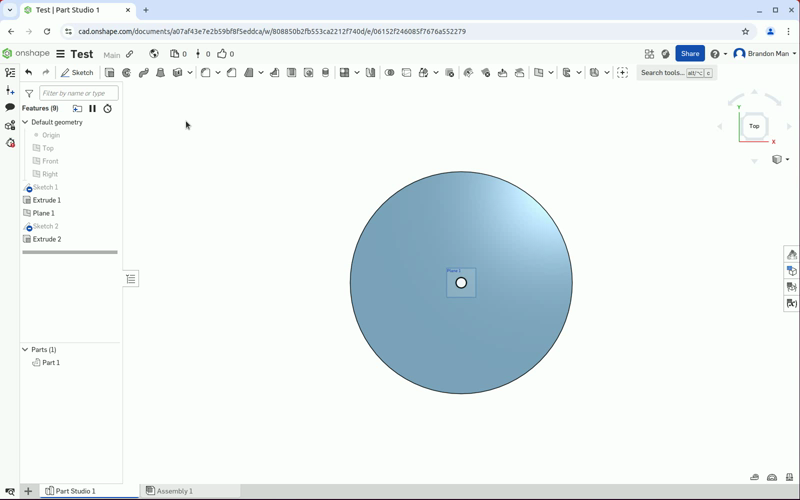
key(shift+h)
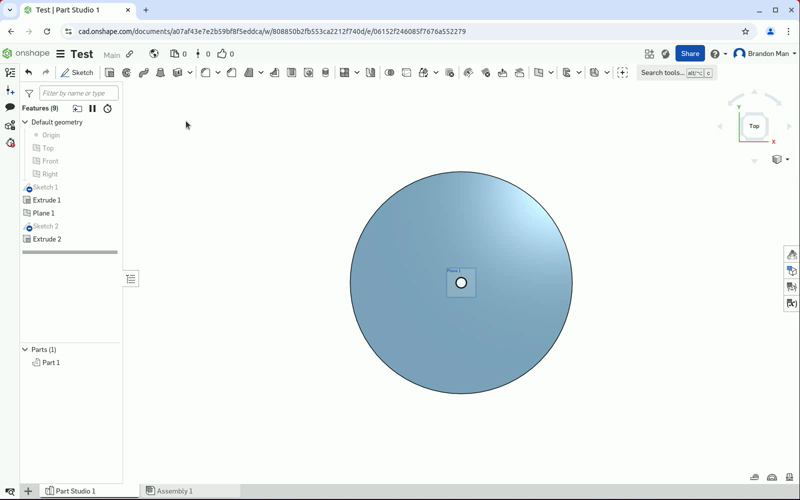
mouse_move(73, 189)
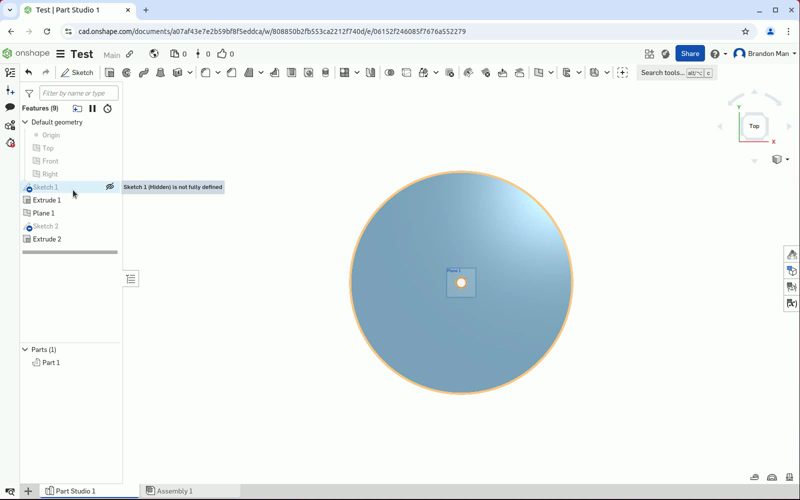
click(73, 189)
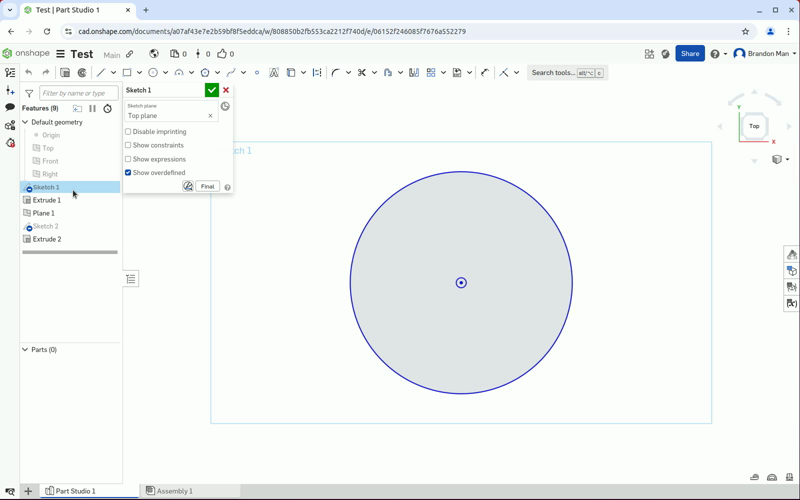
mouse_move(229, 92)
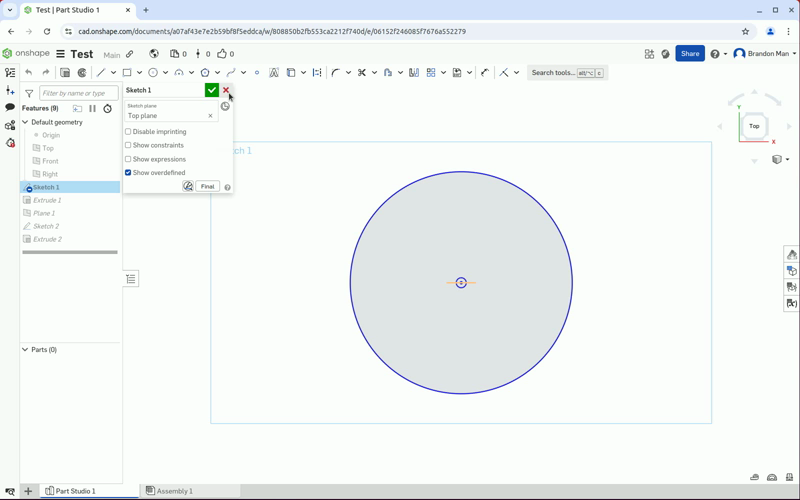
click(229, 92)
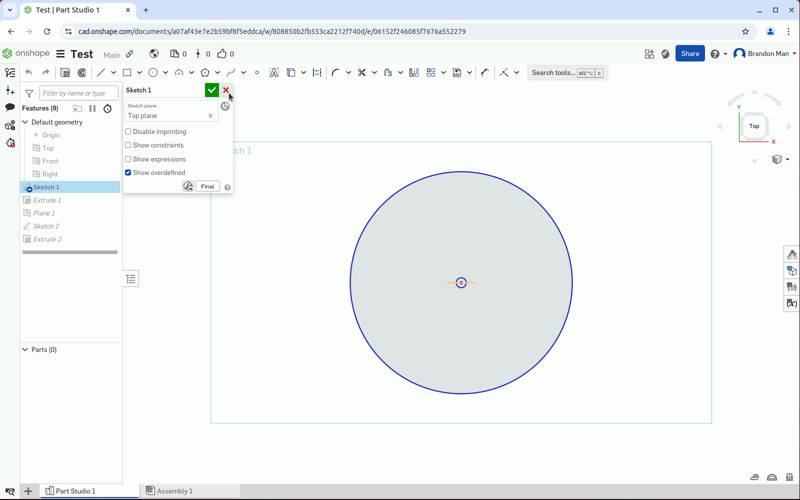
key(shift+s)
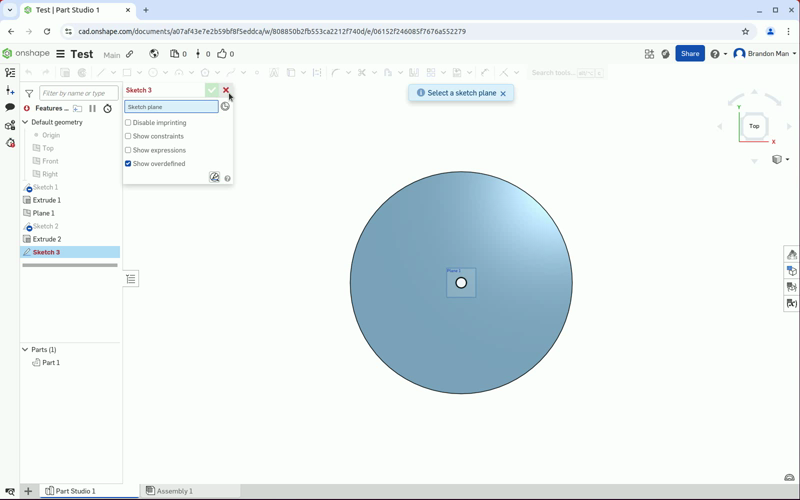
mouse_move(73, 215)
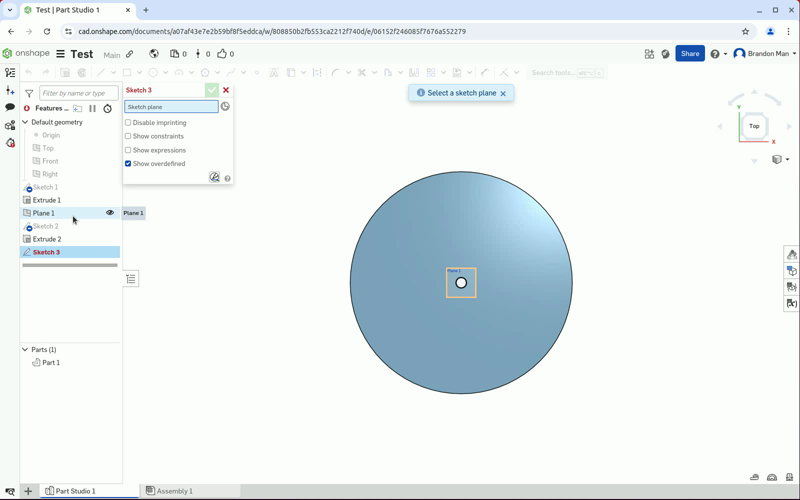
click(73, 215)
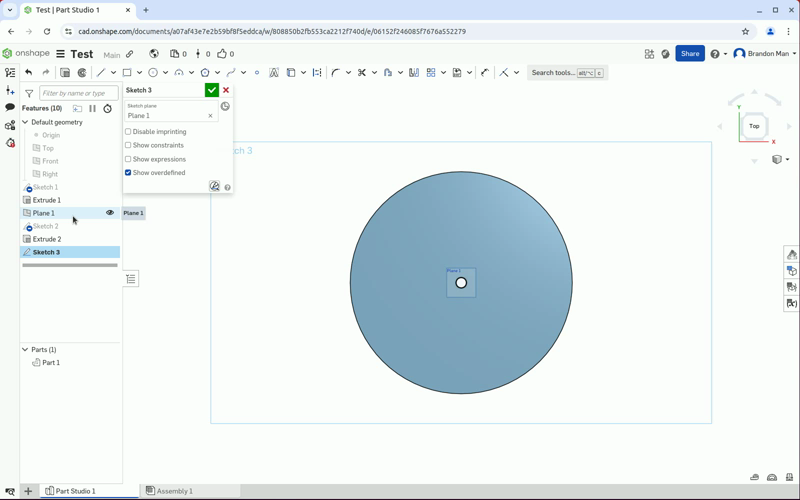
mouse_move(73, 352)
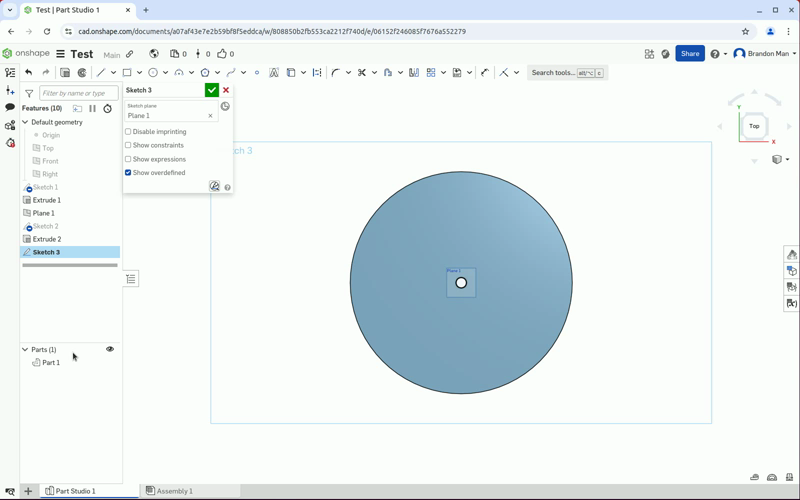
key(y)
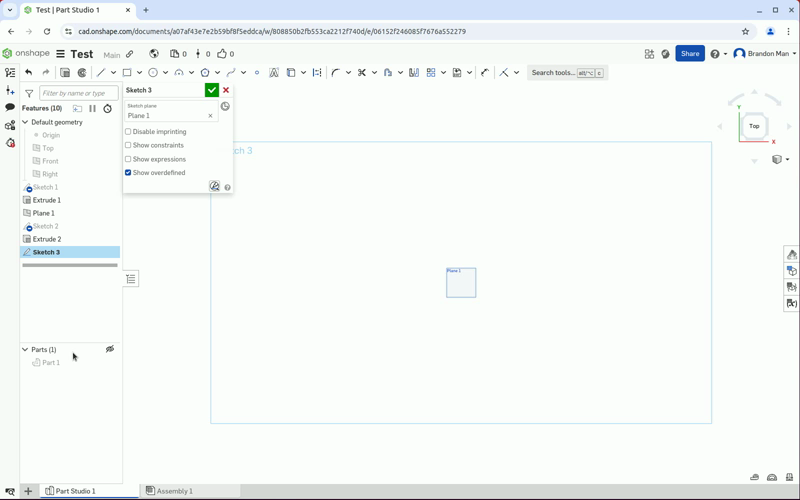
key(l)
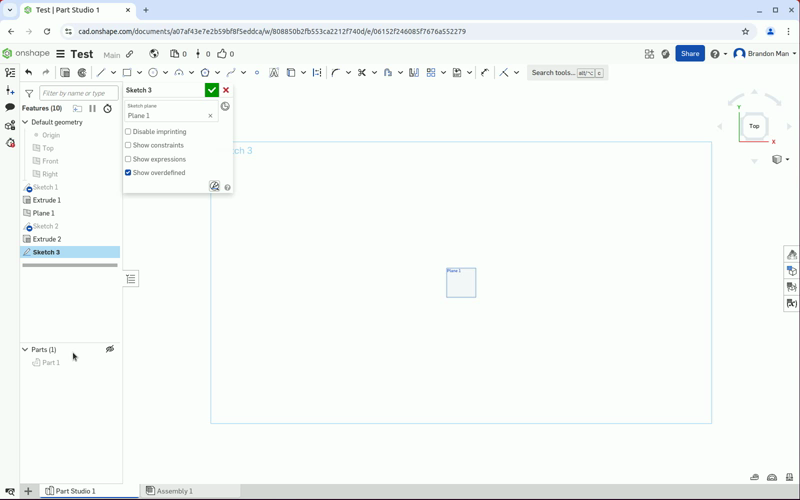
key_down(shift)
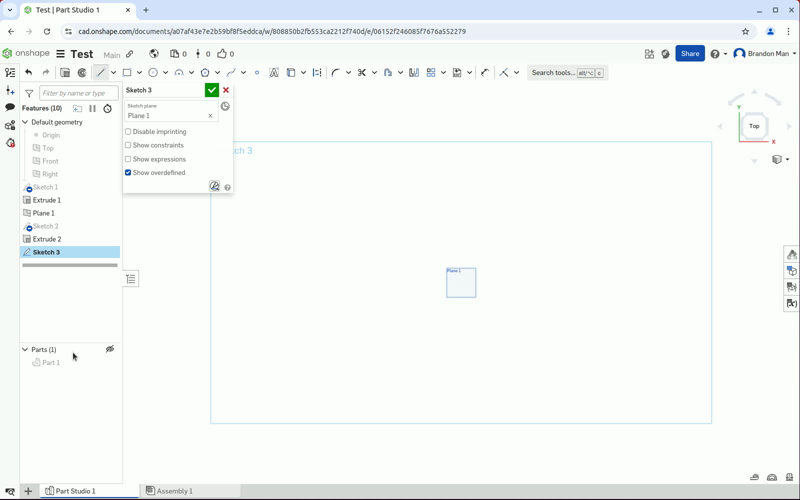
mouse_move(378, 326)
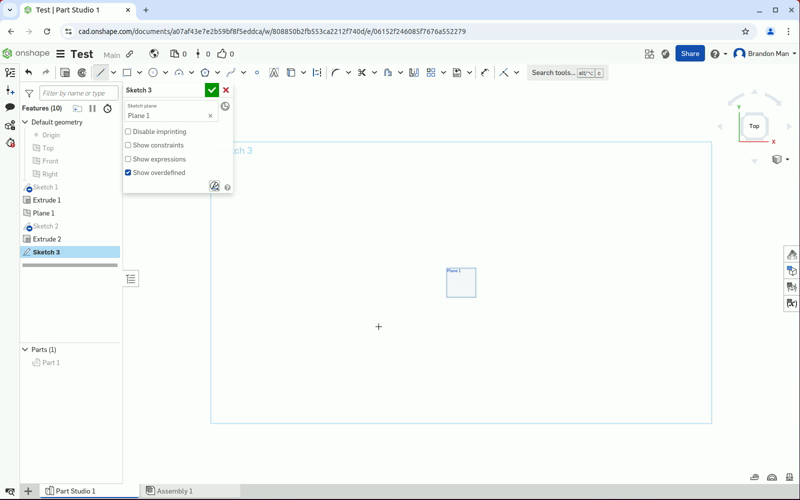
click(378, 326)
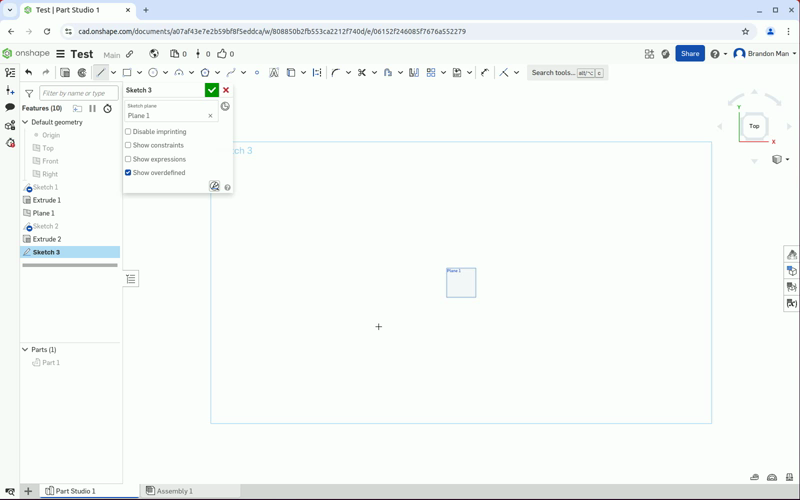
key_up(shift)
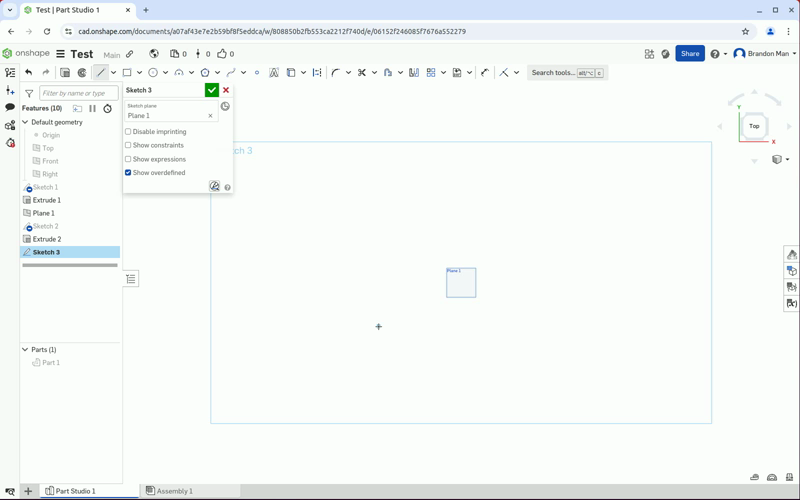
key_down(shift)
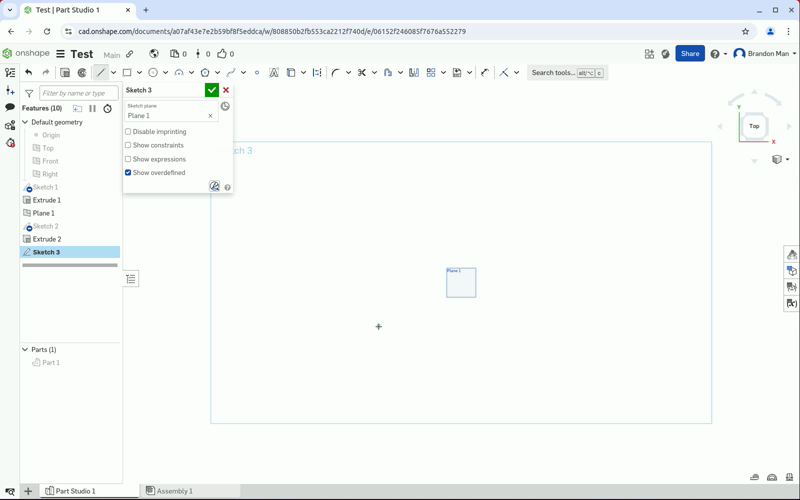
mouse_move(542, 326)
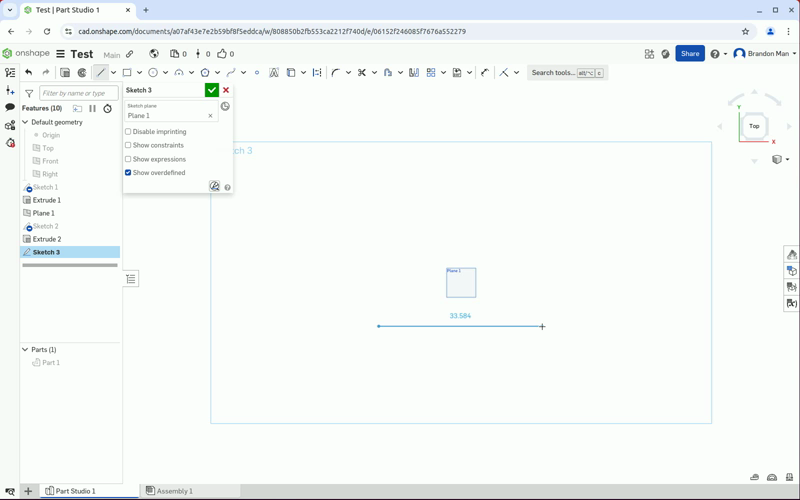
click(542, 326)
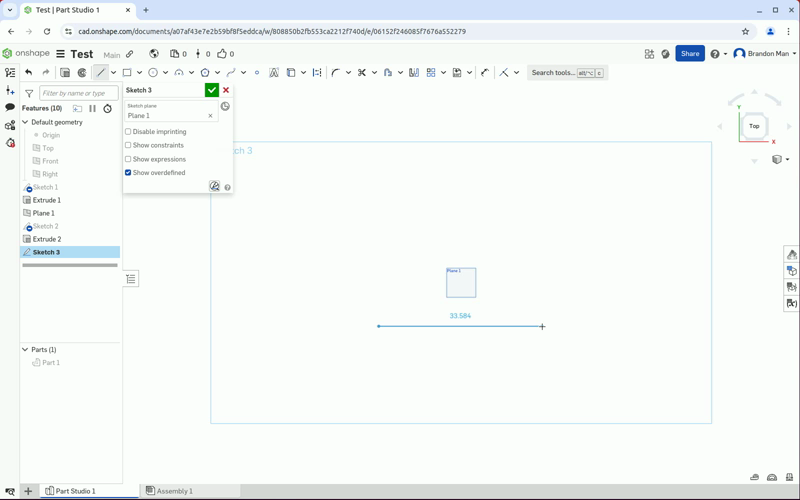
key_up(shift)
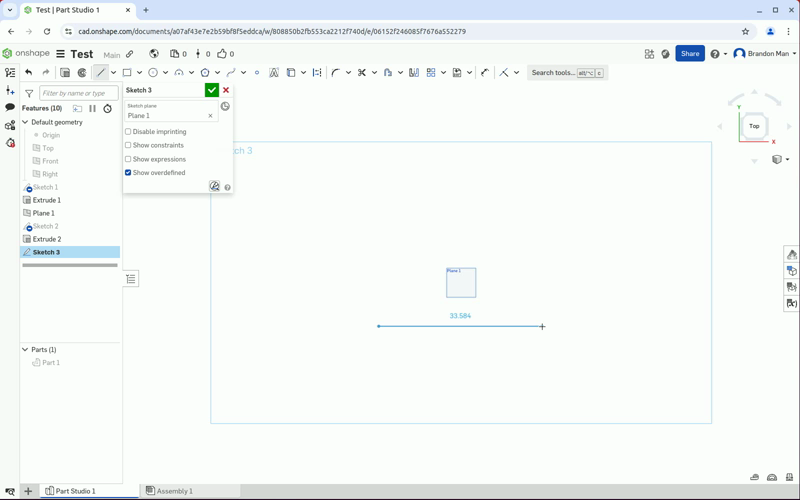
key_down(shift)
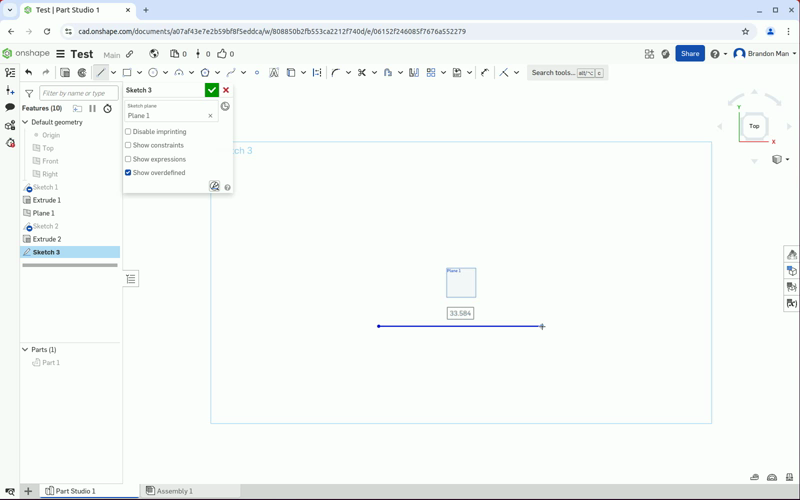
mouse_move(475, 224)
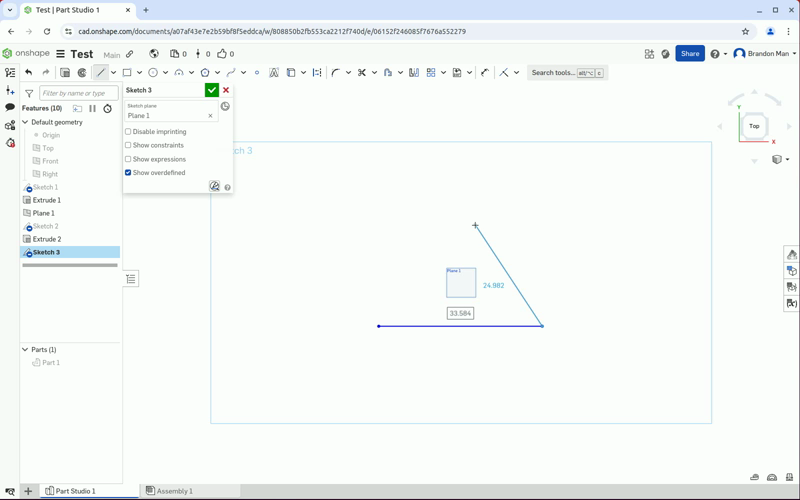
click(475, 224)
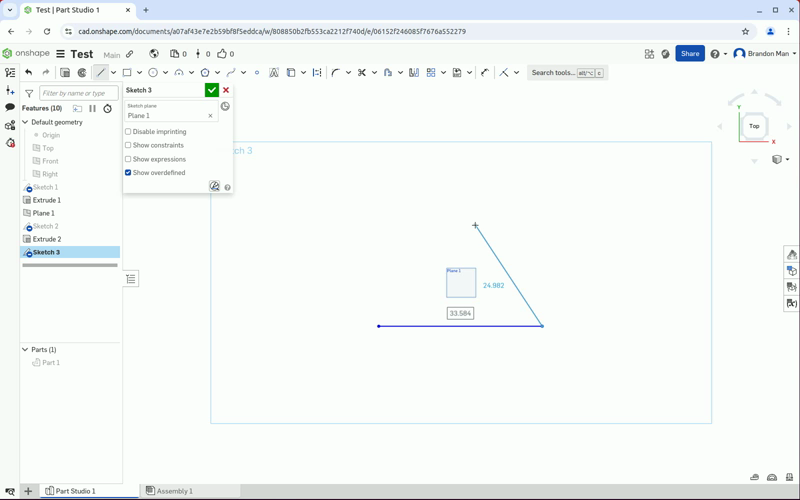
key_up(shift)
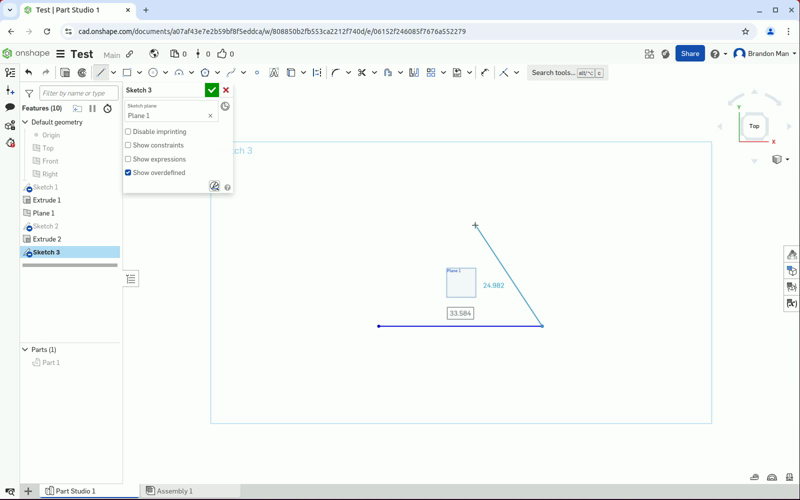
key_down(shift)
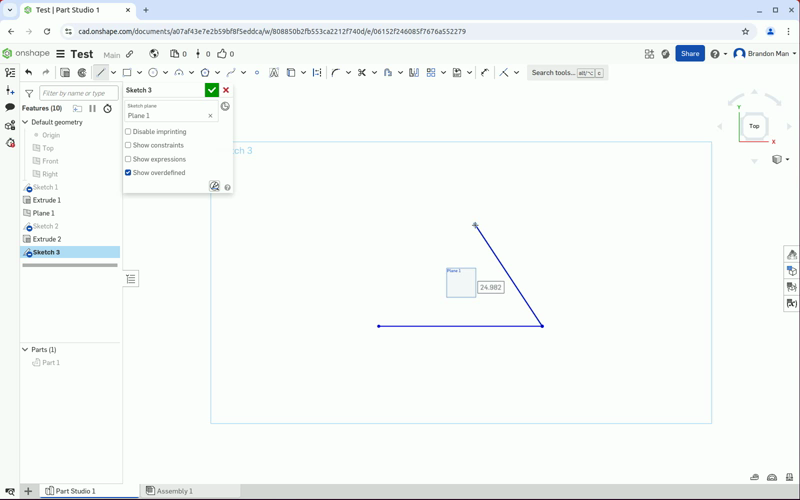
mouse_move(505, 224)
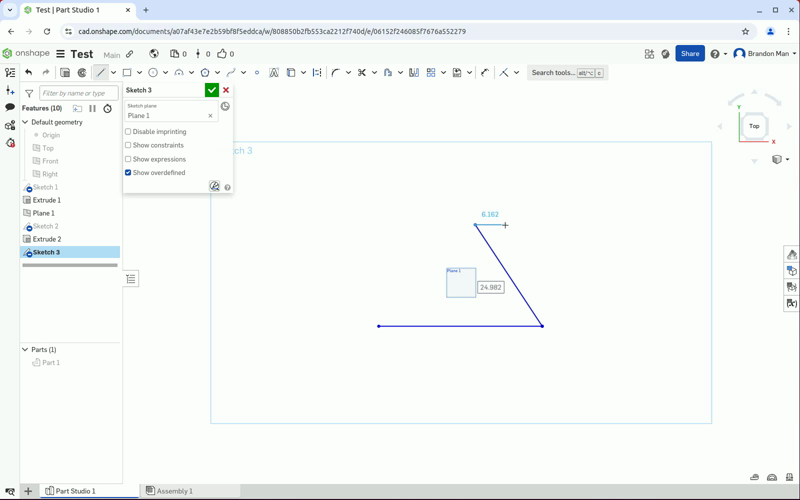
mouse_move(445, 224)
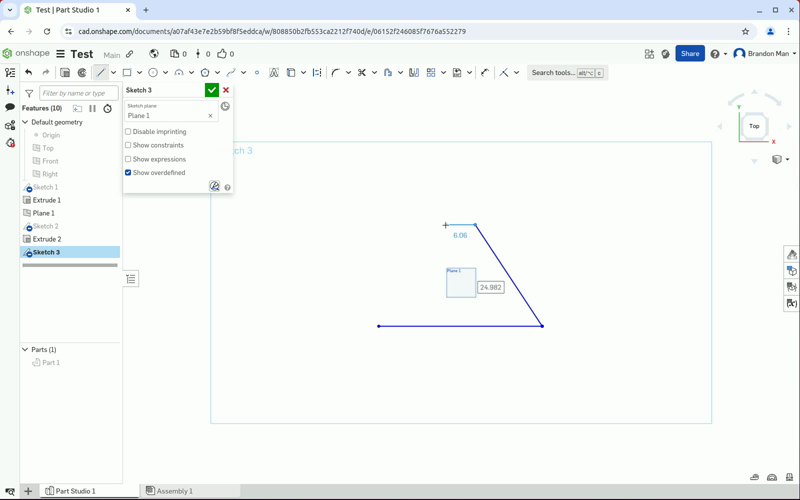
click(445, 224)
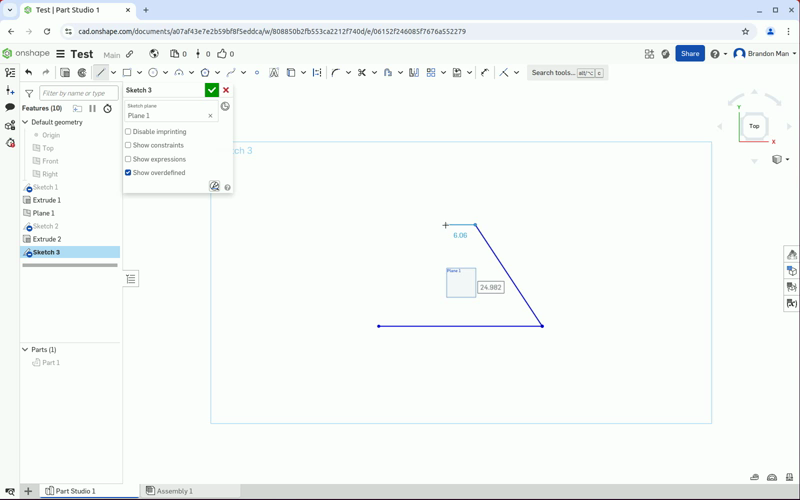
key_up(shift)
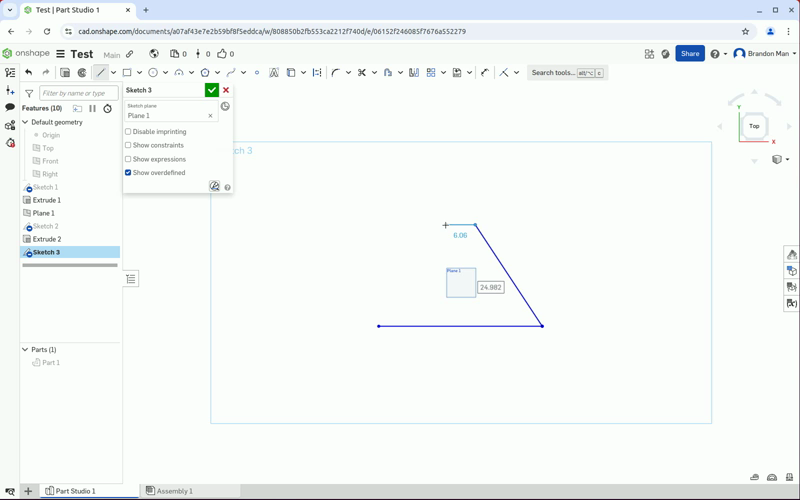
key_down(shift)
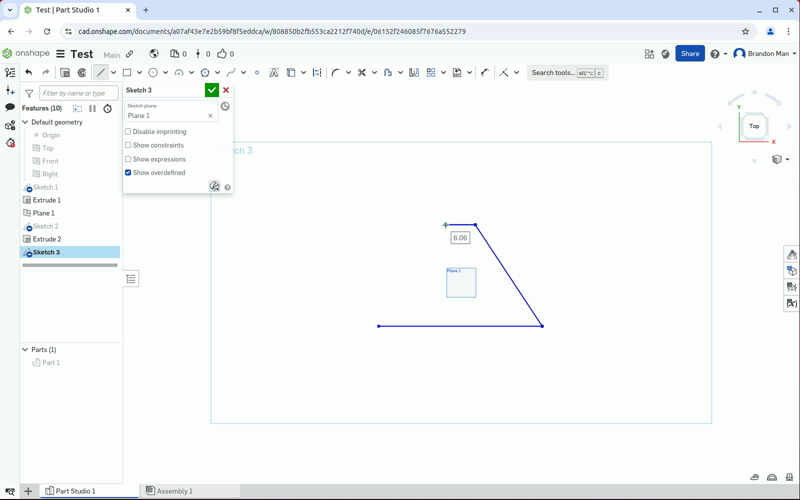
mouse_move(378, 326)
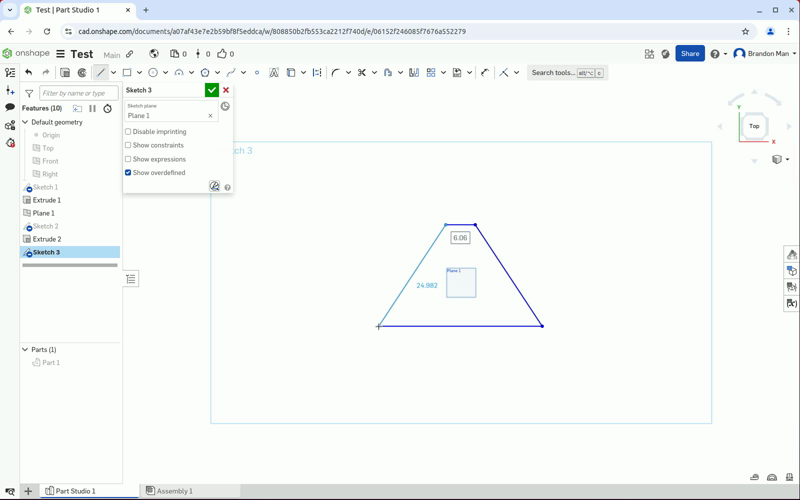
key_up(shift)
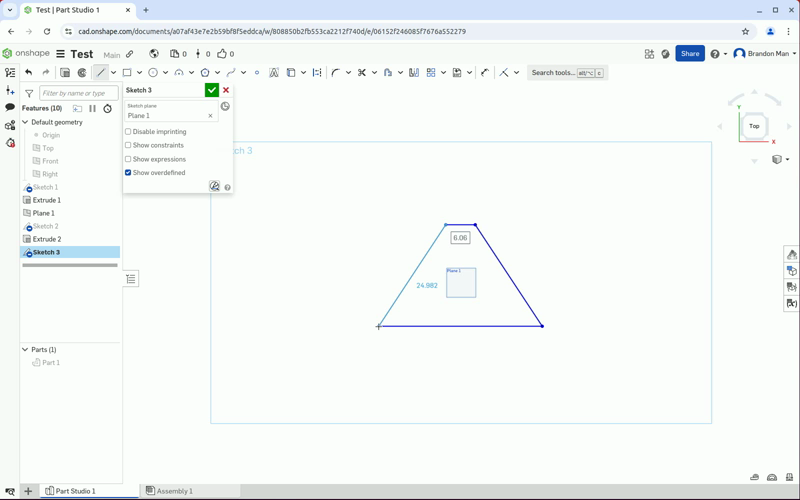
click(378, 326)
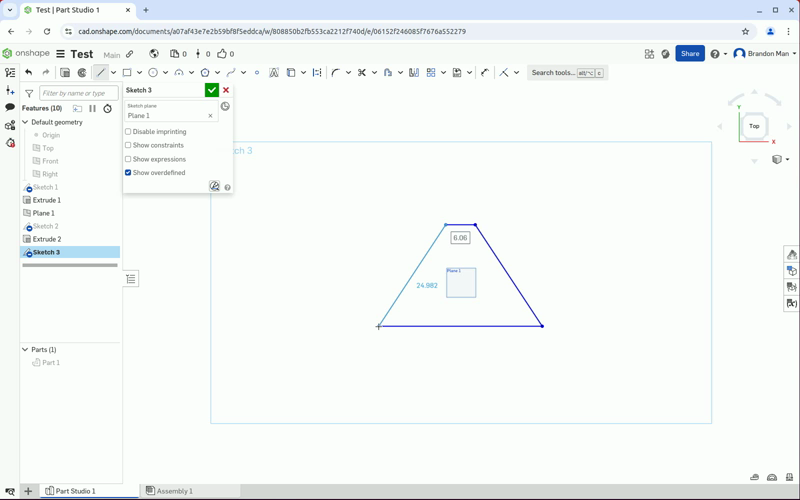
key(esc)
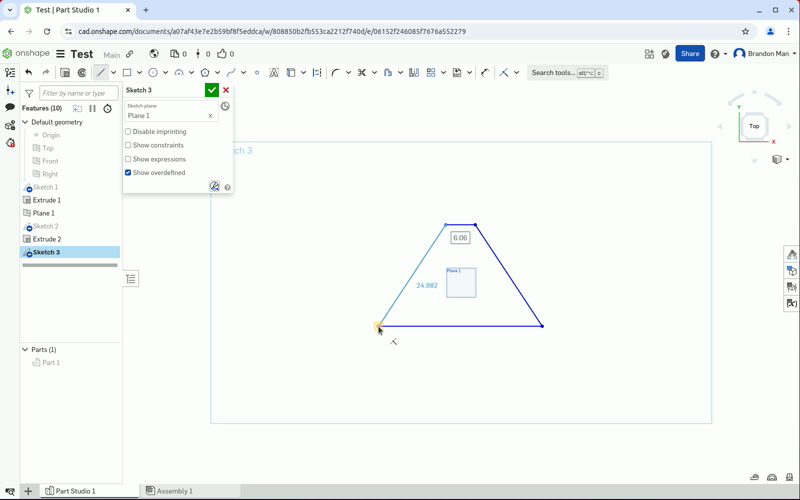
key(c)
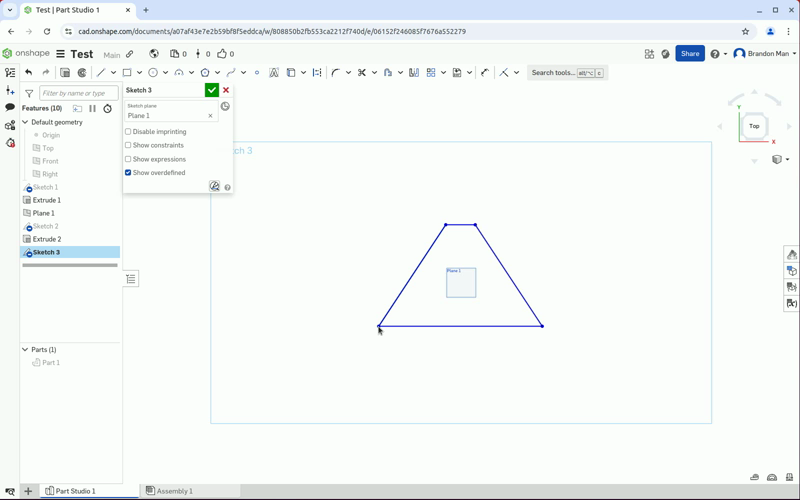
key_down(shift)
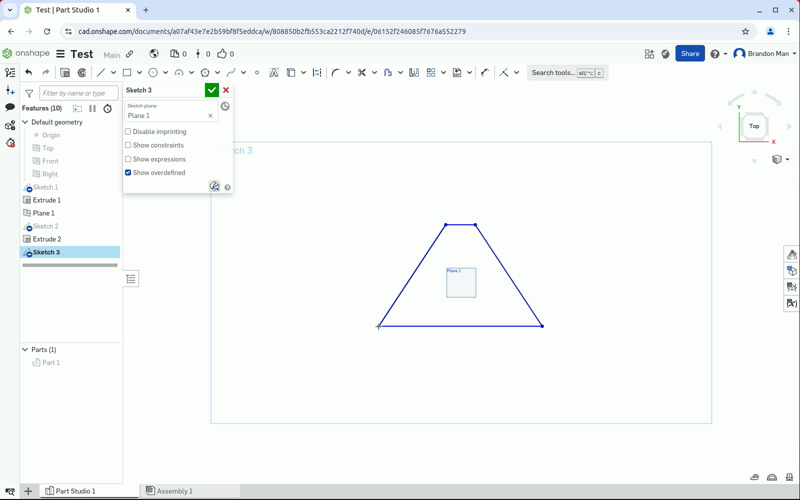
mouse_move(461, 283)
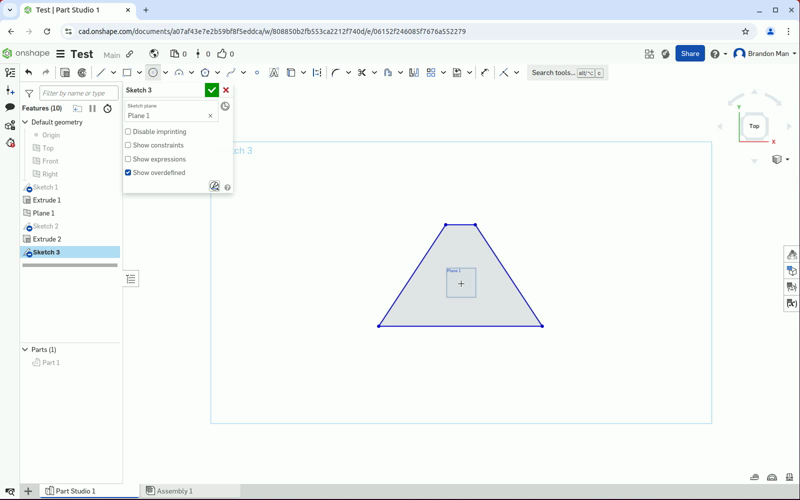
click(461, 283)
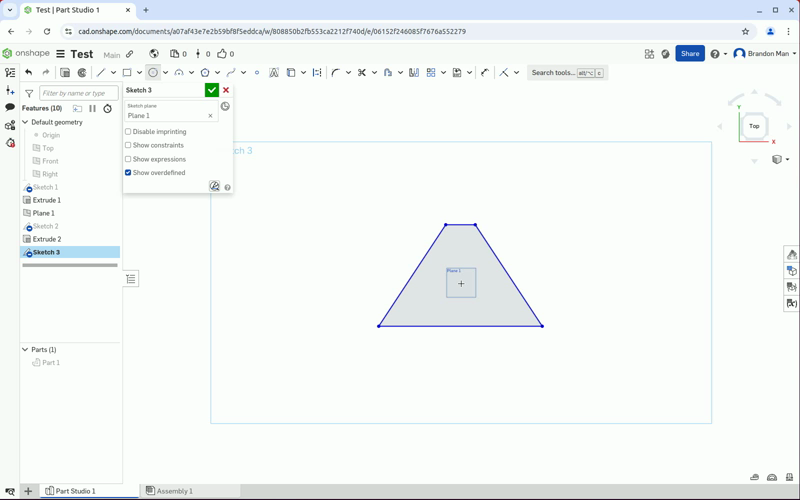
key_up(shift)
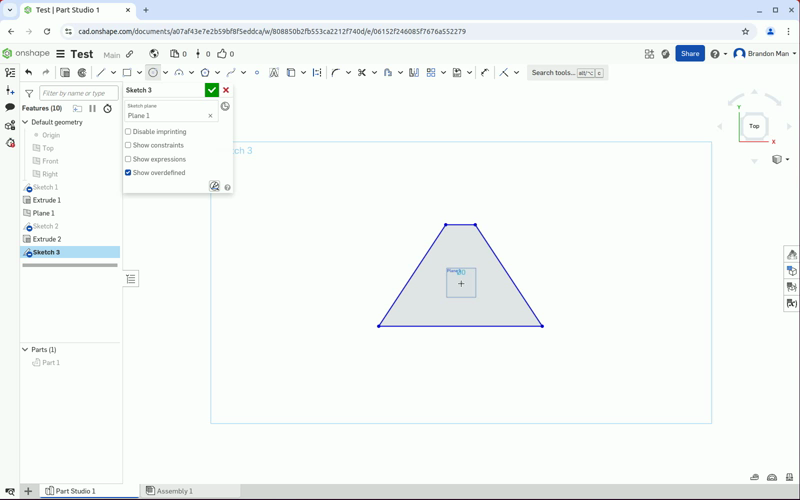
mouse_move(466, 283)
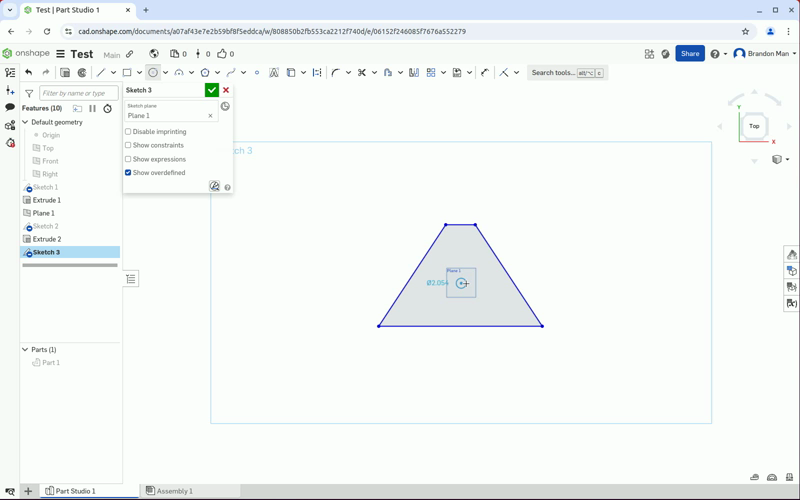
click(466, 283)
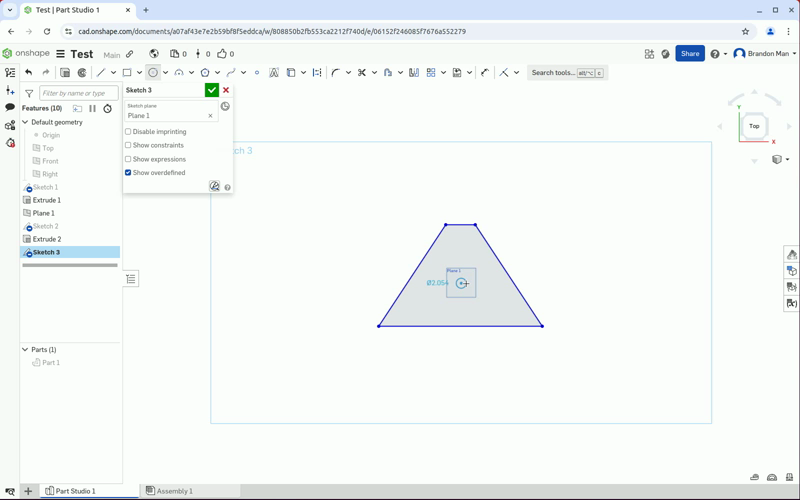
key(esc)
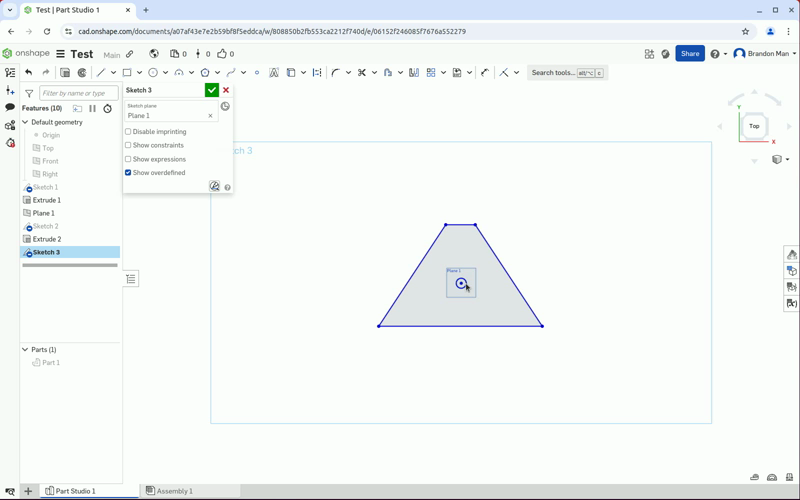
mouse_move(509, 301)
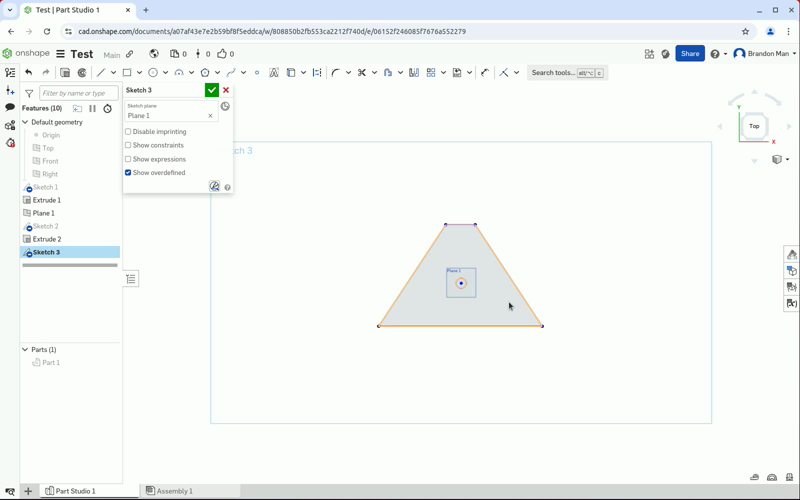
click(509, 301)
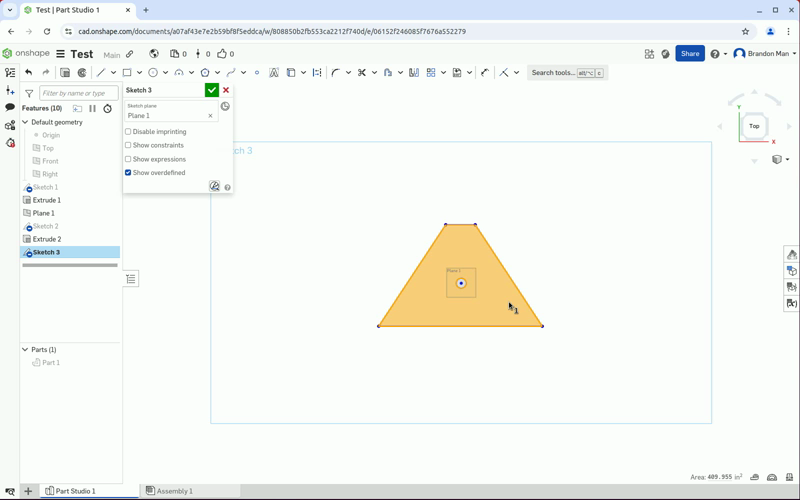
mouse_move(73, 352)
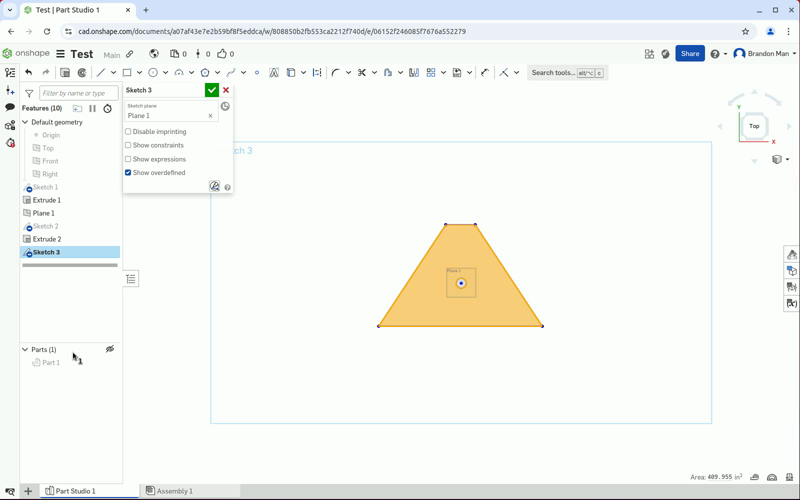
key(shift+y)
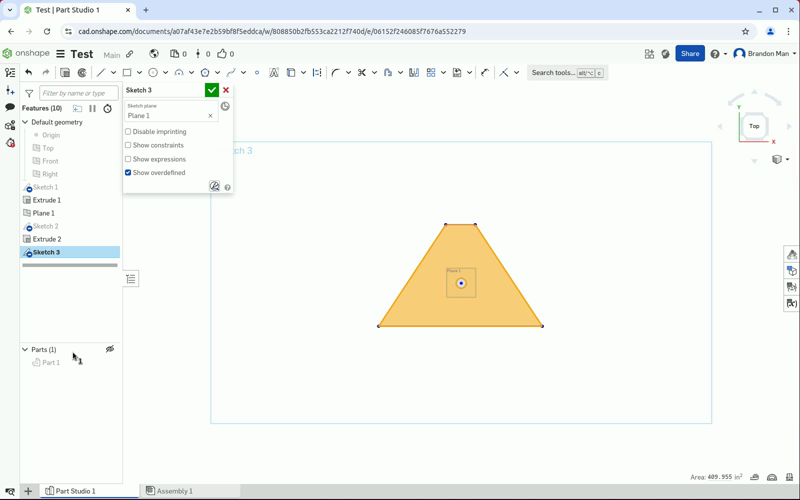
key(shift+e)
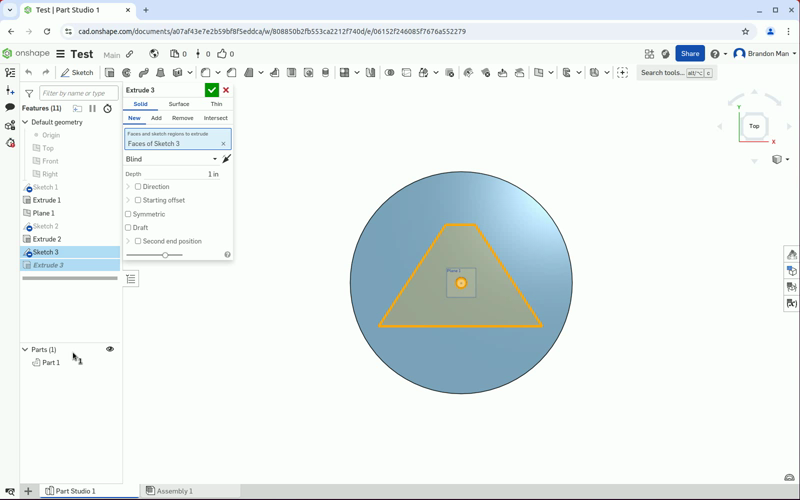
mouse_move(143, 106)
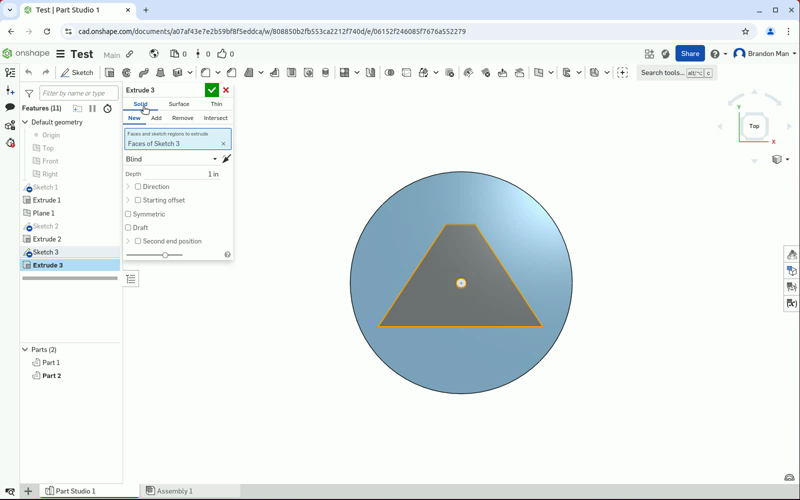
click(143, 106)
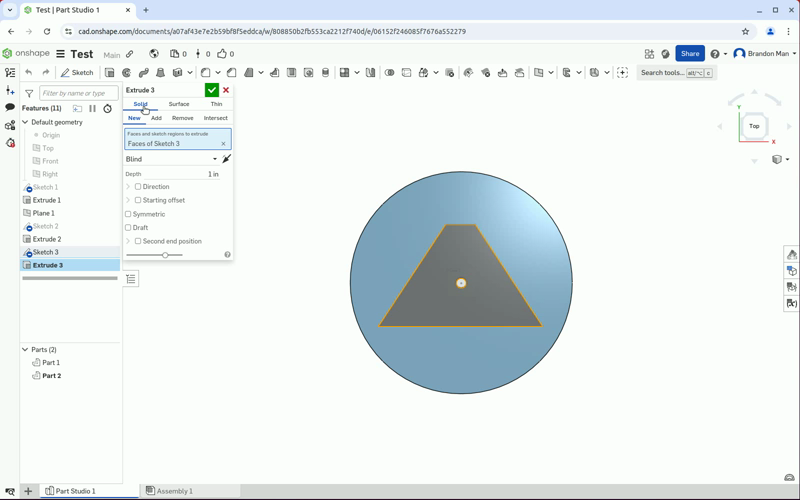
mouse_move(186, 120)
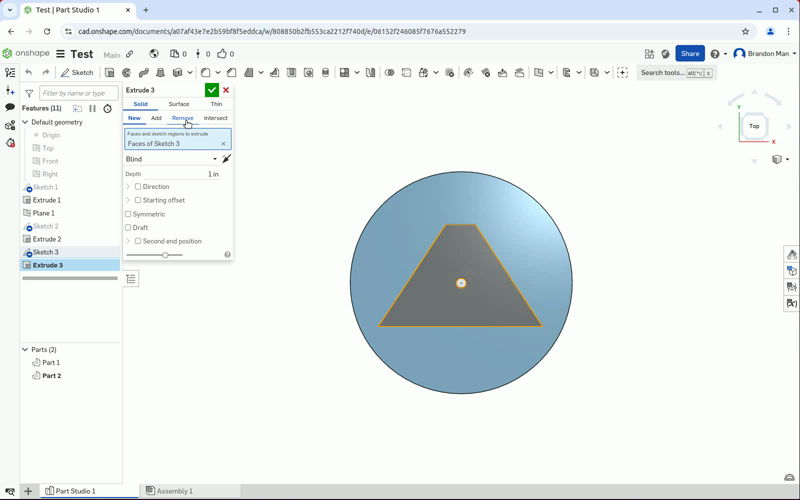
click(186, 120)
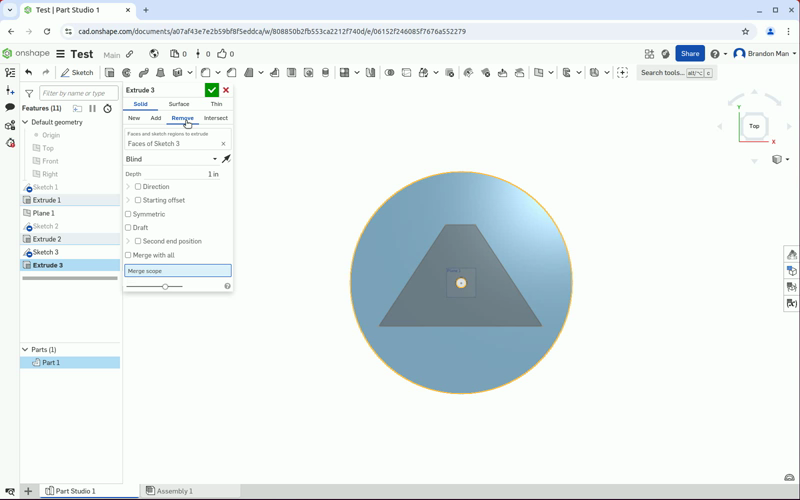
key(tab, 4)
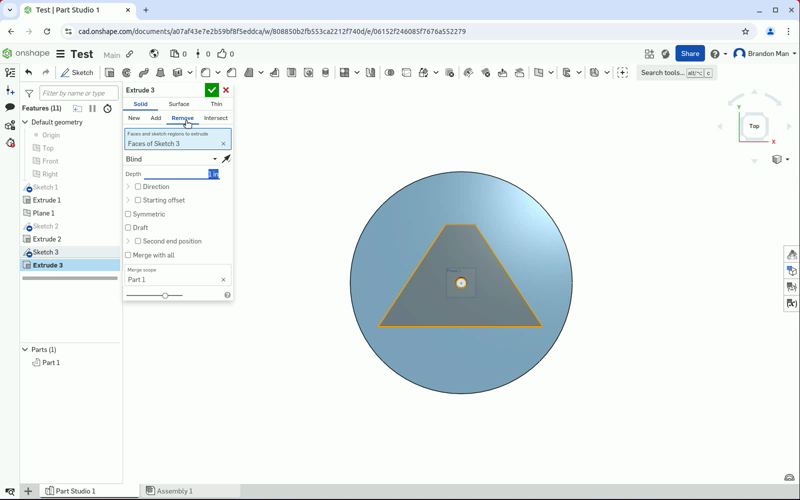
text(1.926)
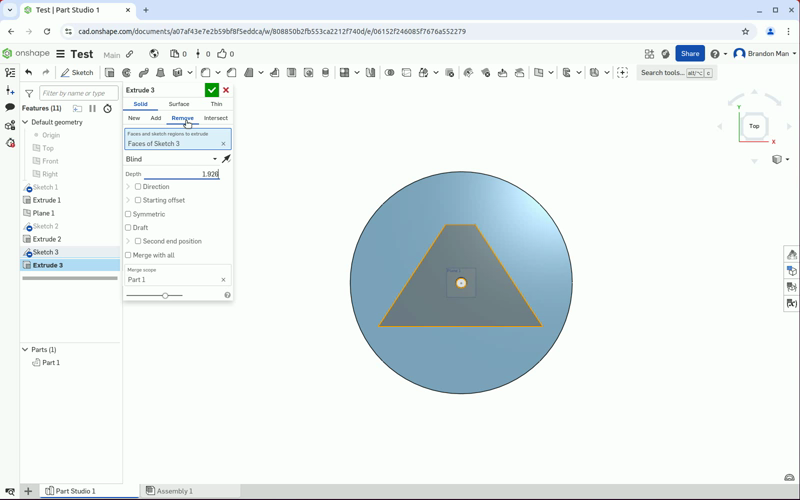
key(tab, 6)
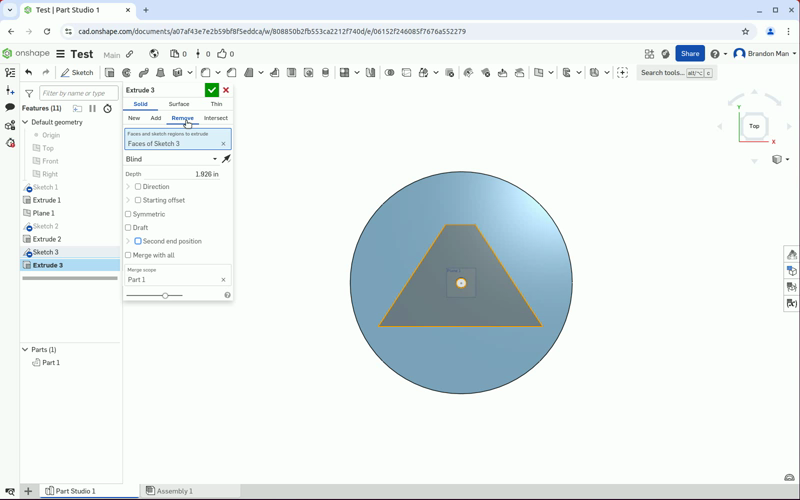
key(space)
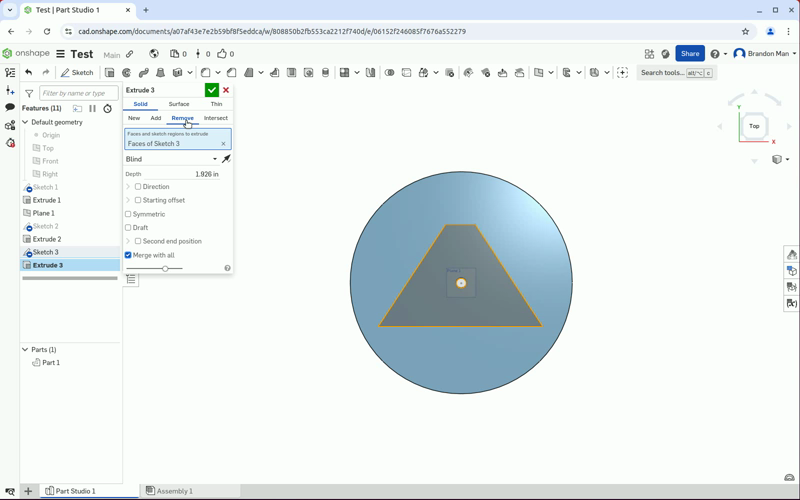
key(enter)
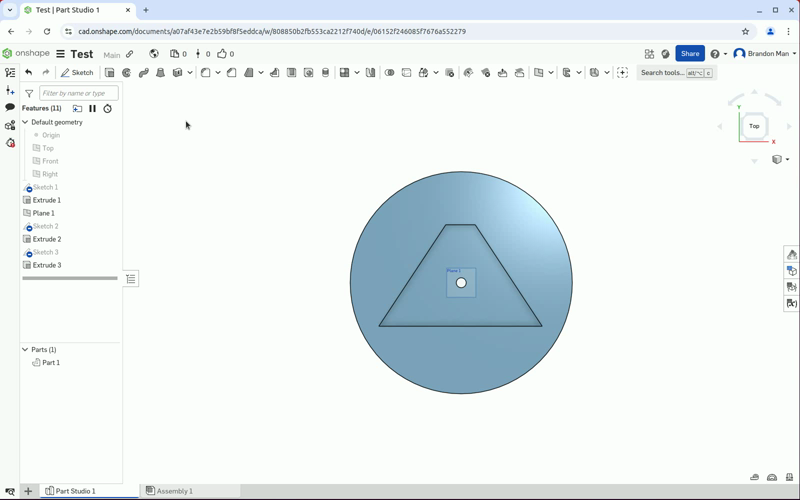
key(shift+h)
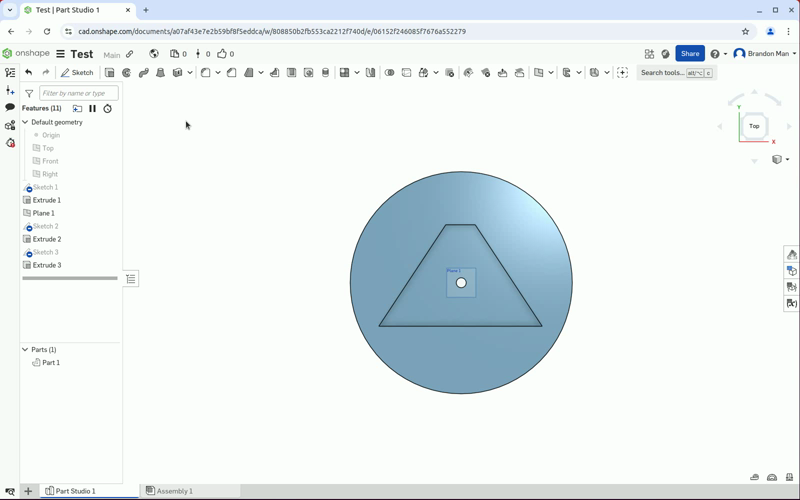
key(shift+h)
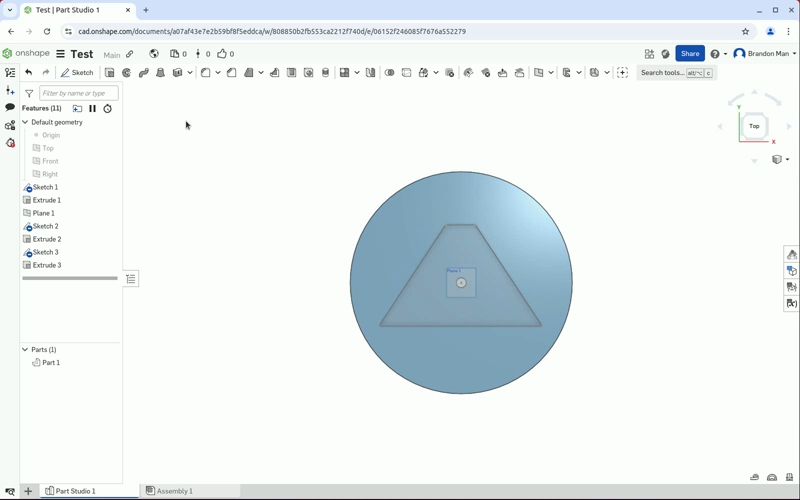
key(shift+7)
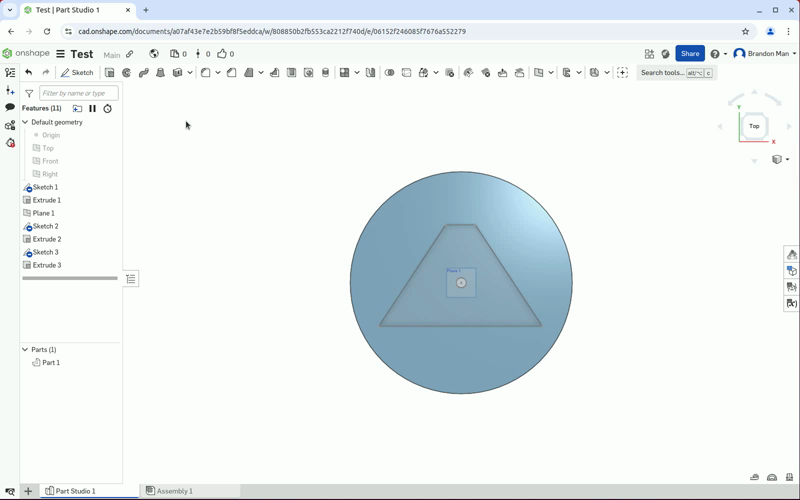
key(up, 3)
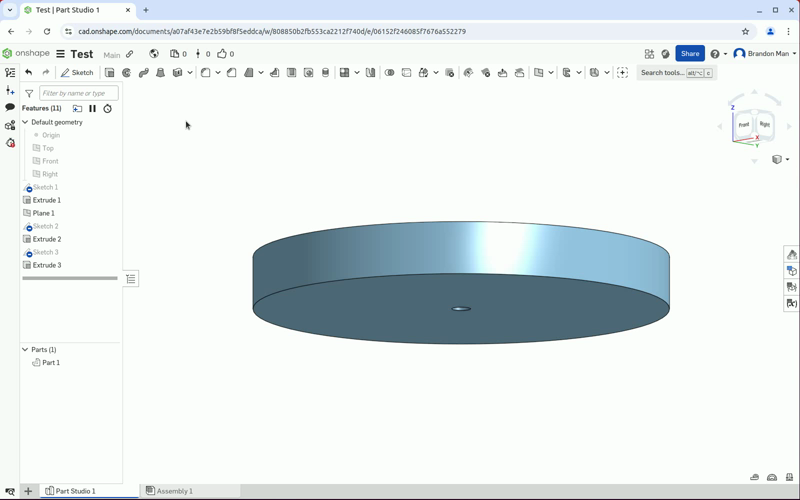
key(left, 3)
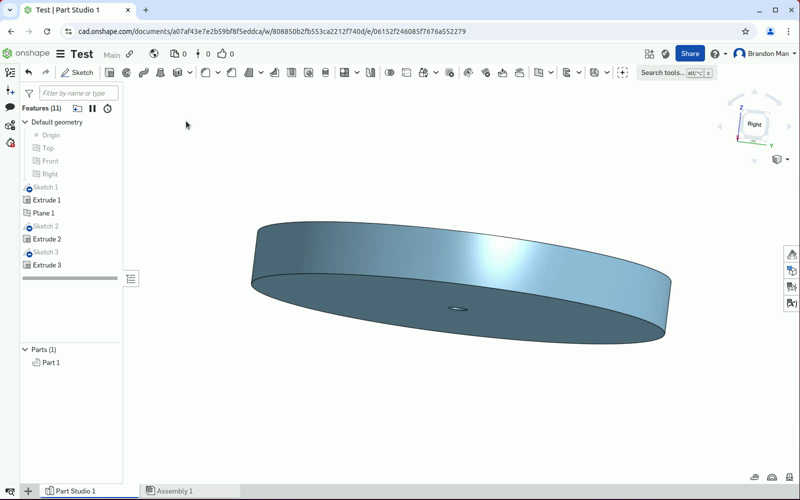
key(right, 3)
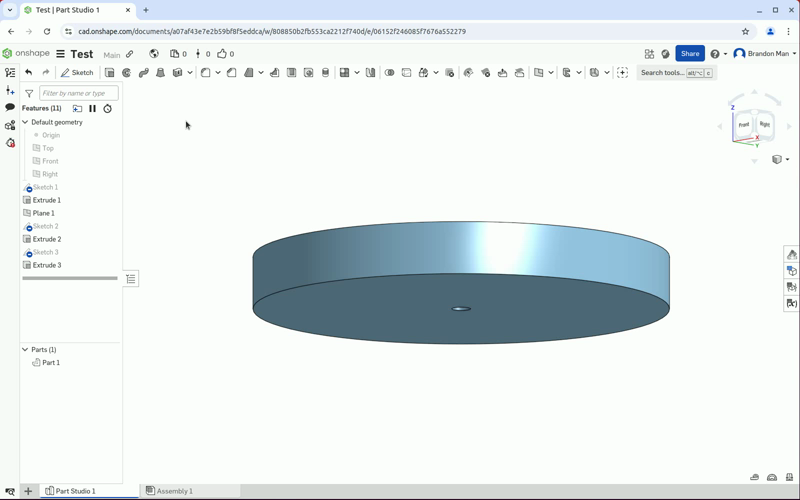
key(down, 3)
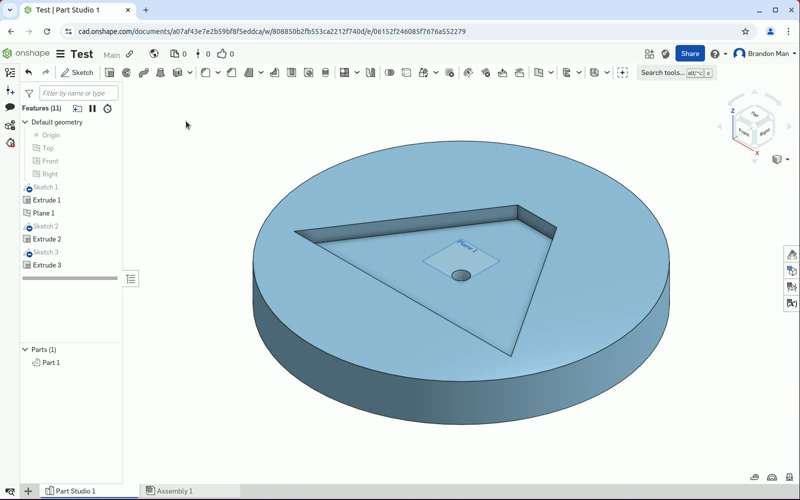
mouse_move(73, 189)
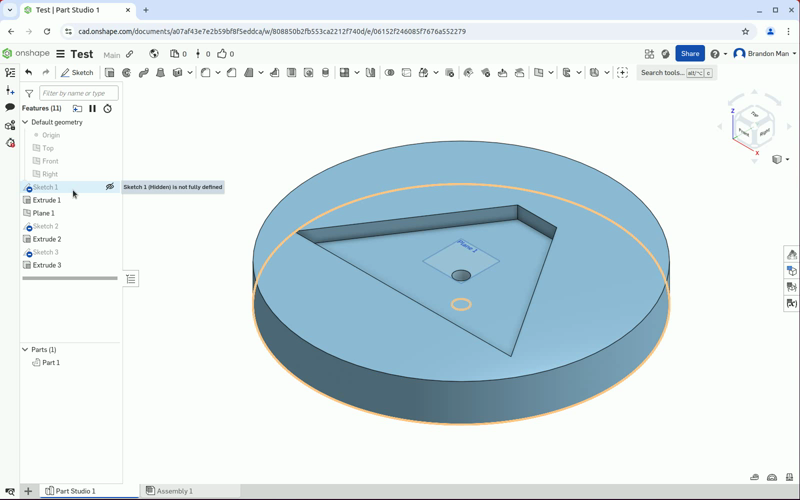
click(73, 189)